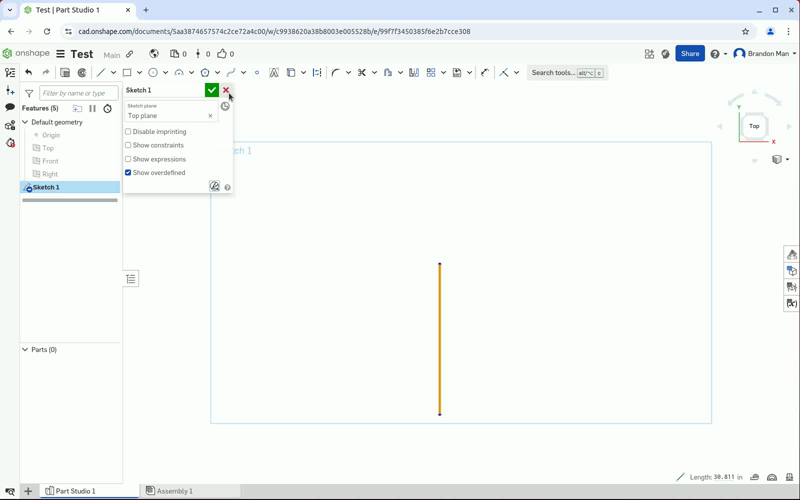
key(shift+h)
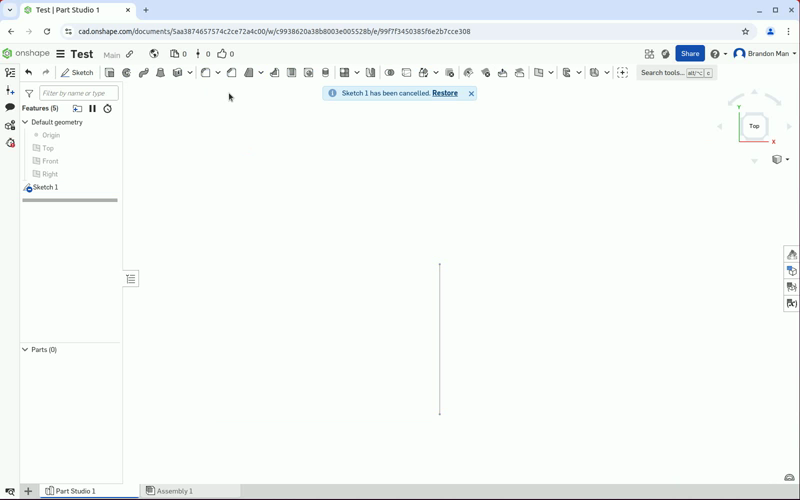
key(shift+s)
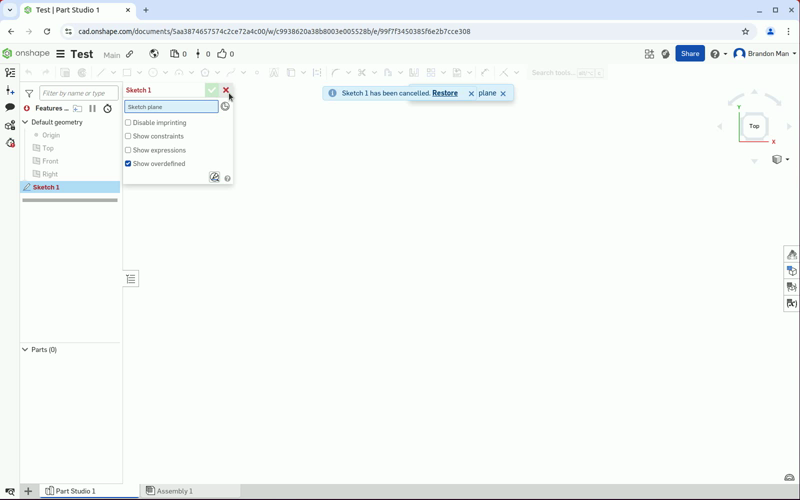
mouse_move(73, 150)
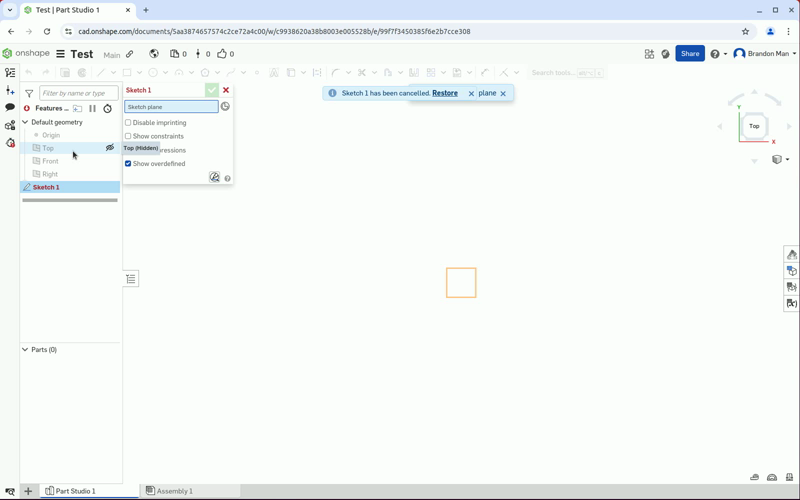
click(73, 150)
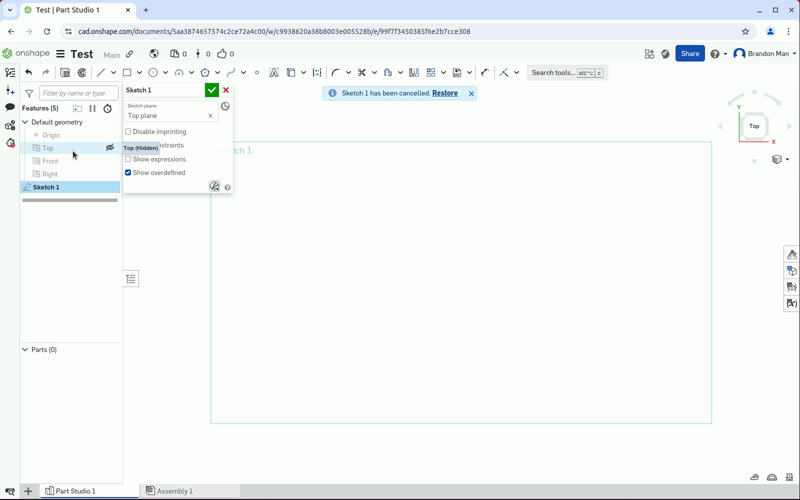
mouse_move(73, 352)
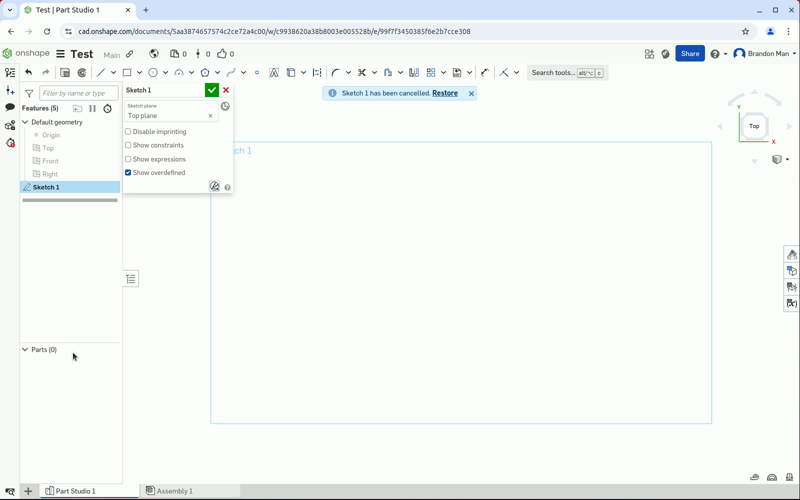
key(y)
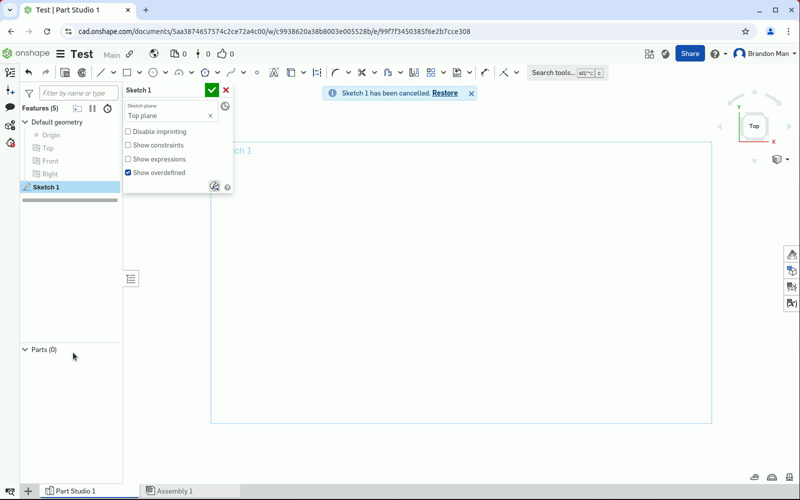
key(l)
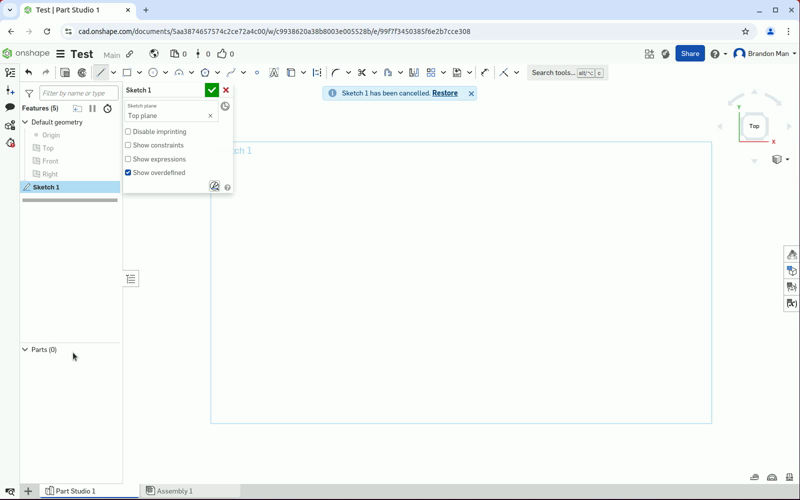
key_down(shift)
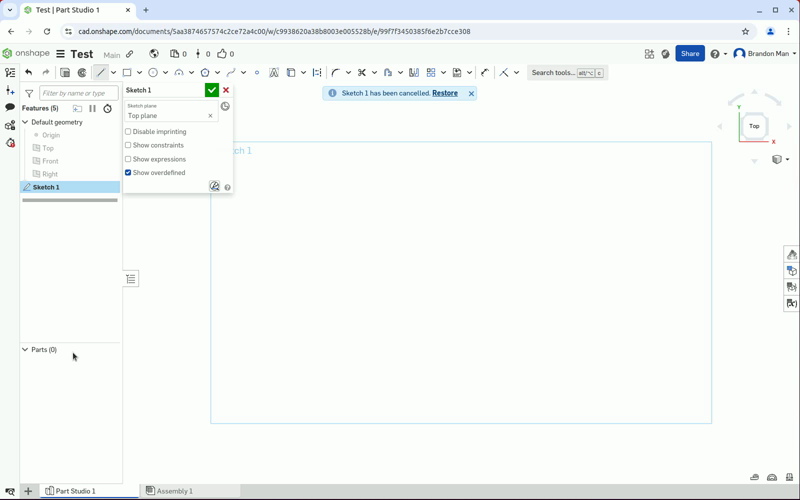
mouse_move(397, 395)
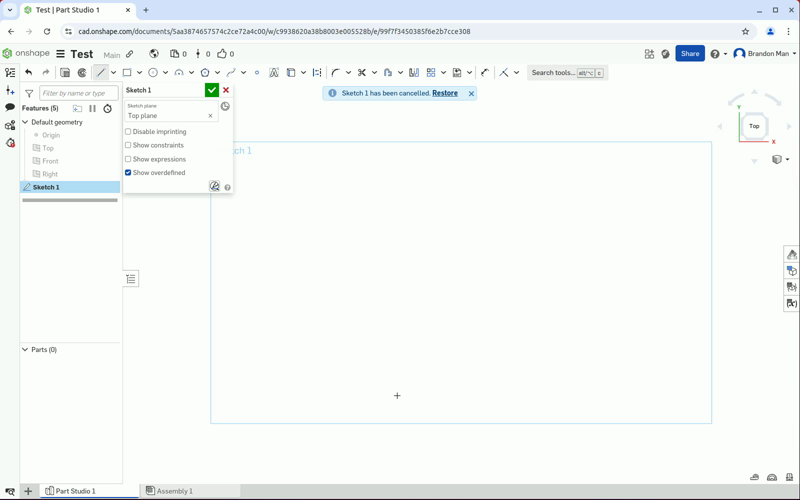
click(397, 395)
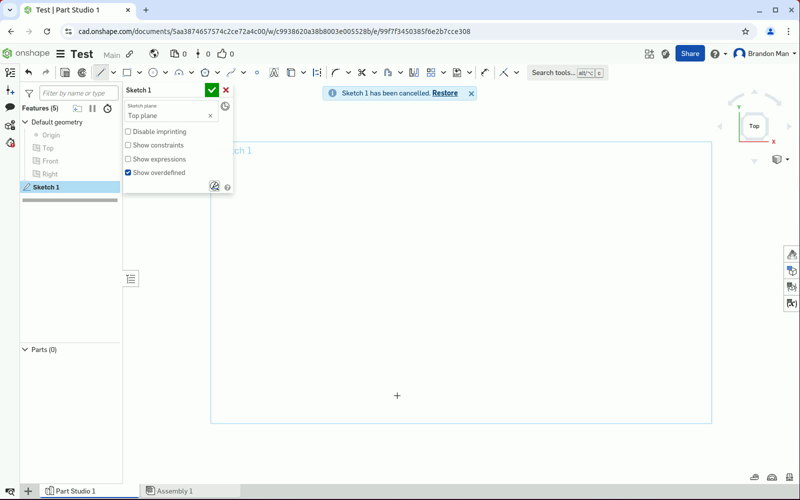
key_up(shift)
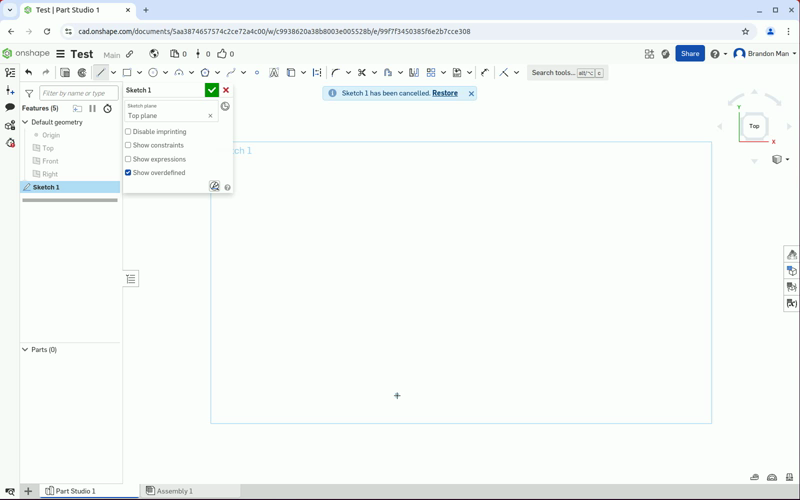
key_down(shift)
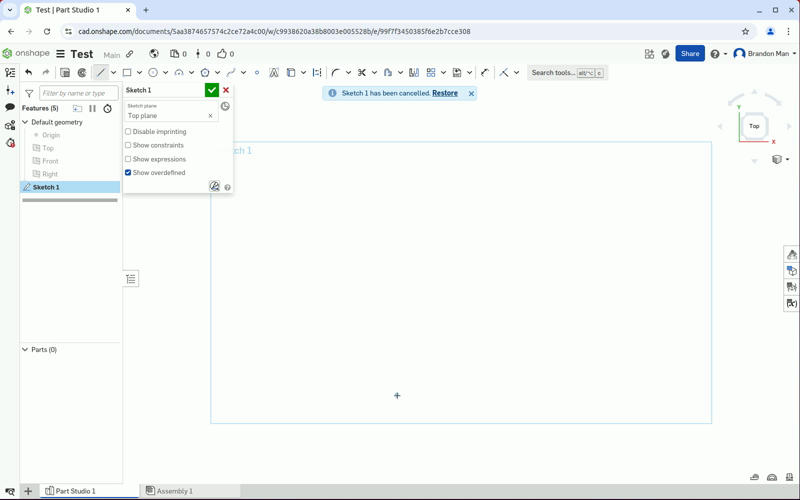
mouse_move(427, 395)
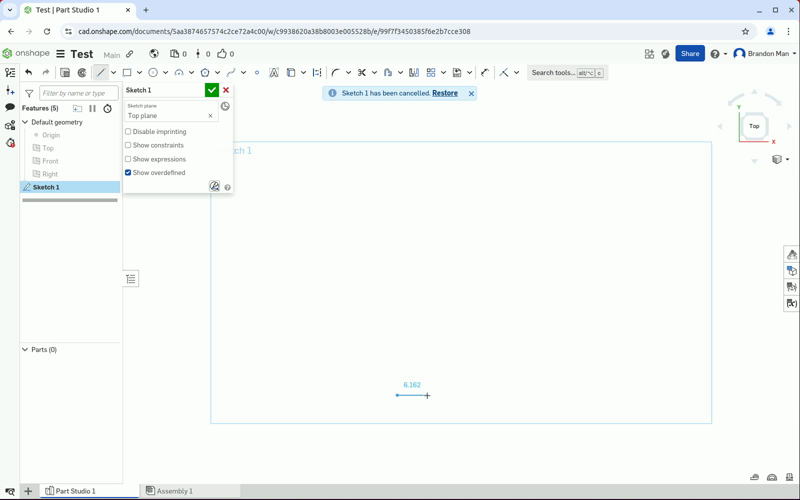
mouse_move(425, 395)
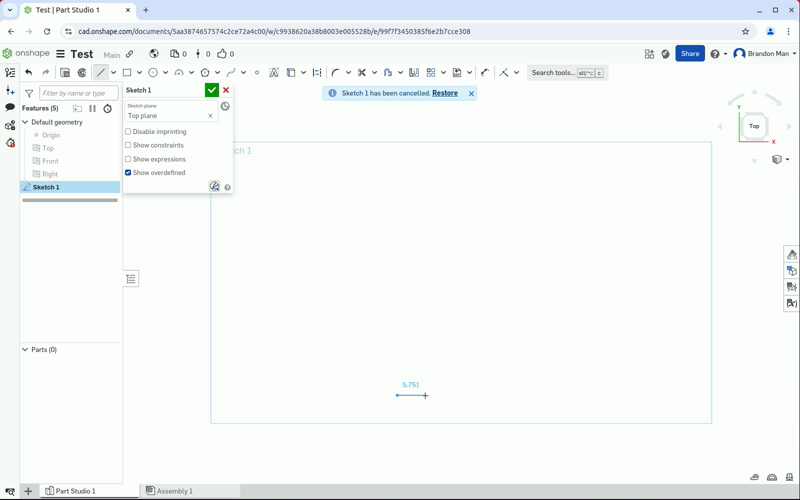
click(425, 395)
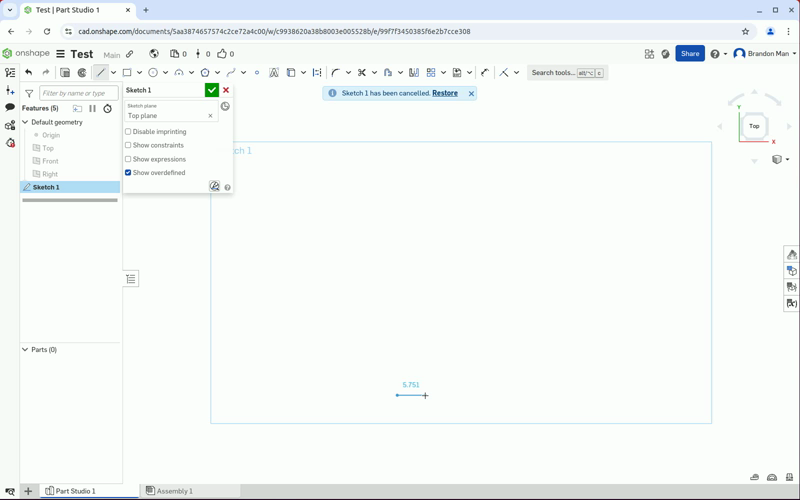
key_up(shift)
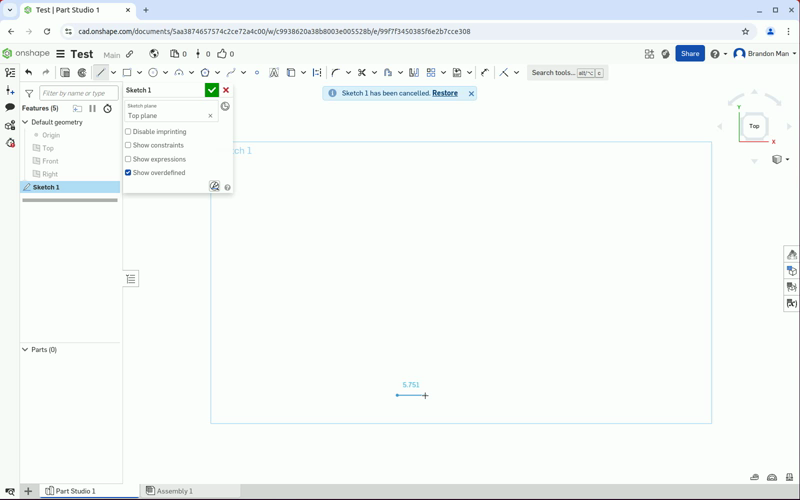
key_down(shift)
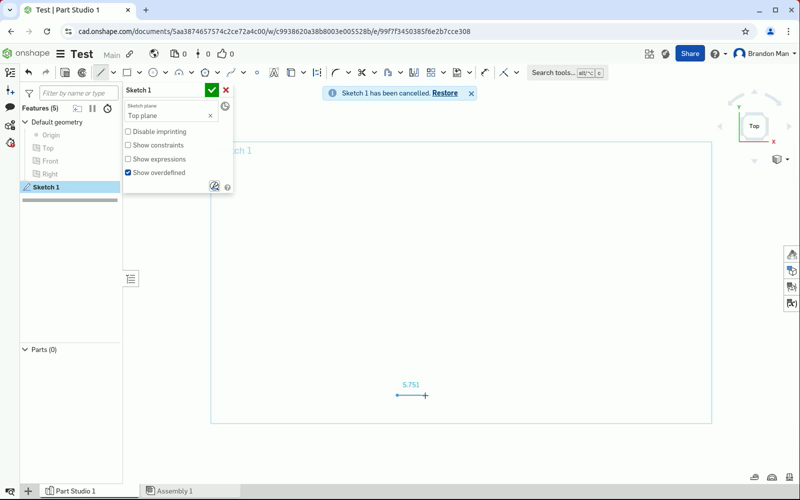
mouse_move(425, 300)
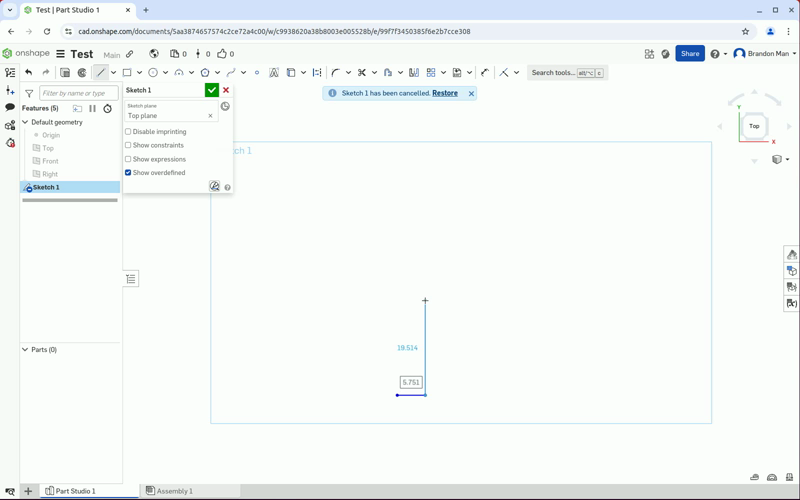
click(425, 300)
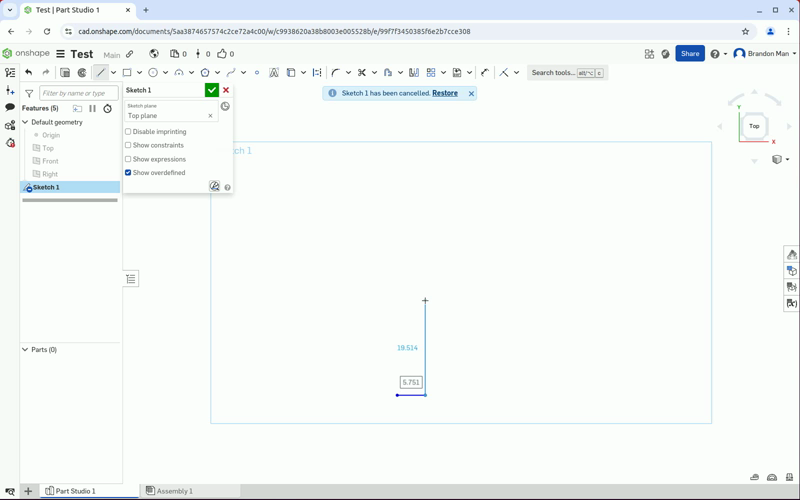
key_up(shift)
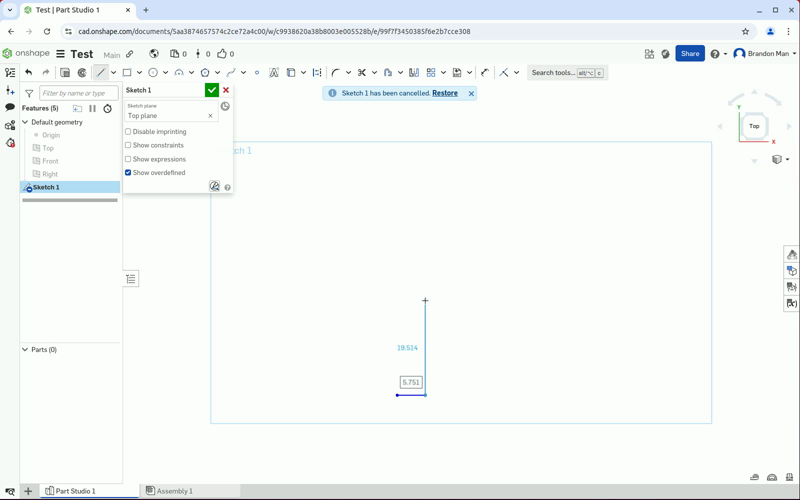
key_down(shift)
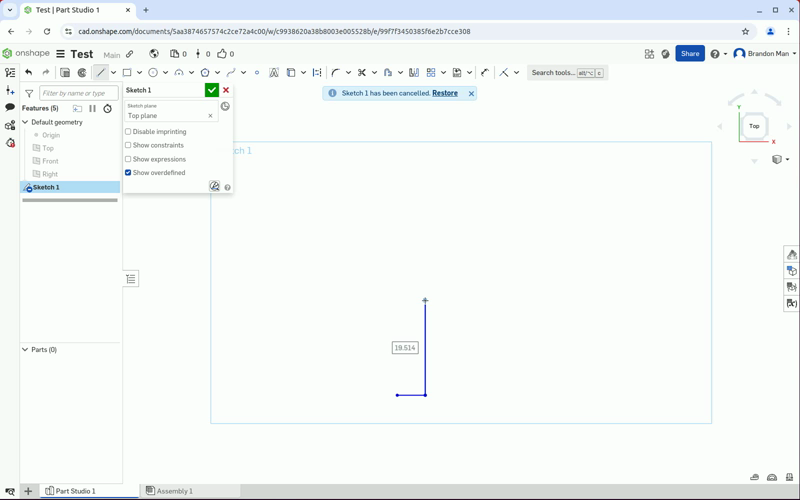
mouse_move(455, 300)
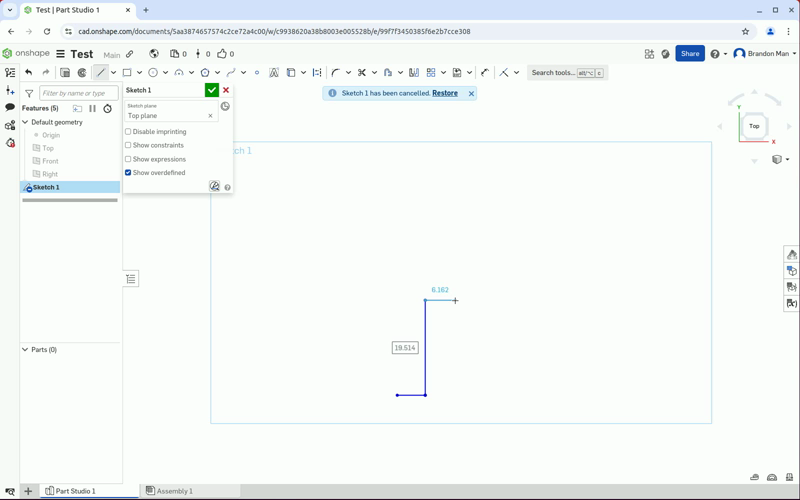
mouse_move(397, 300)
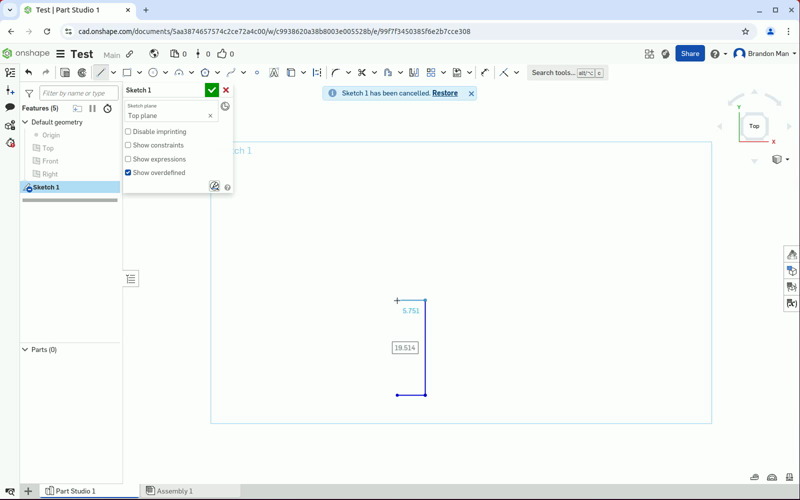
click(397, 300)
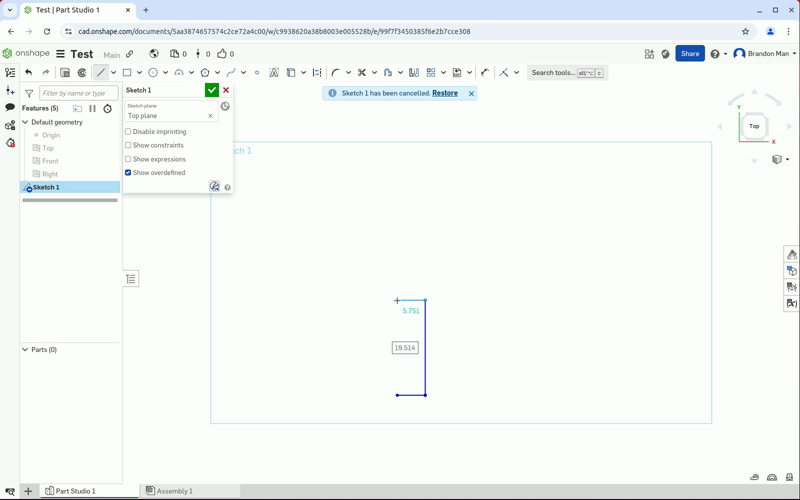
key_up(shift)
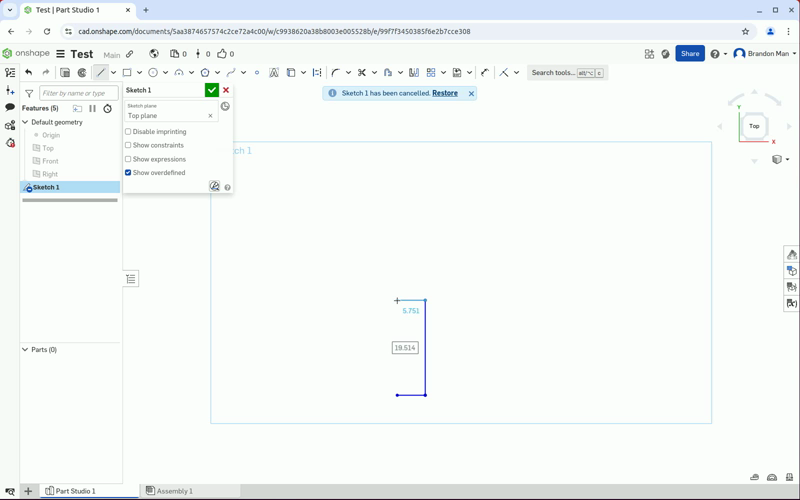
key_down(shift)
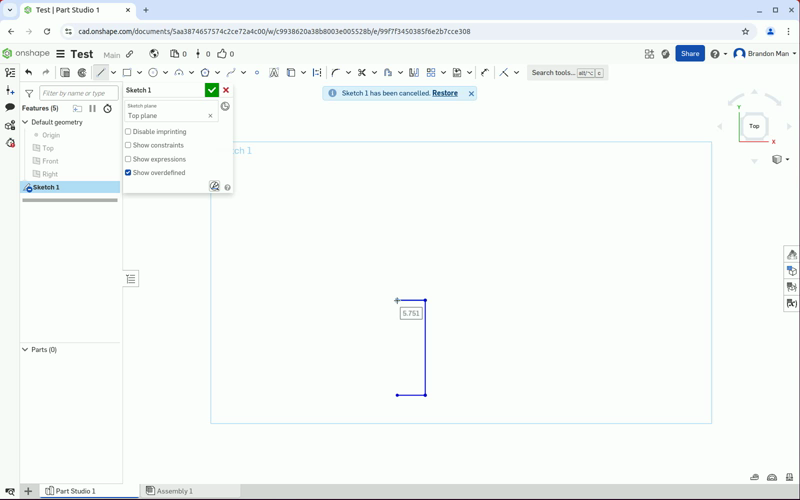
mouse_move(397, 395)
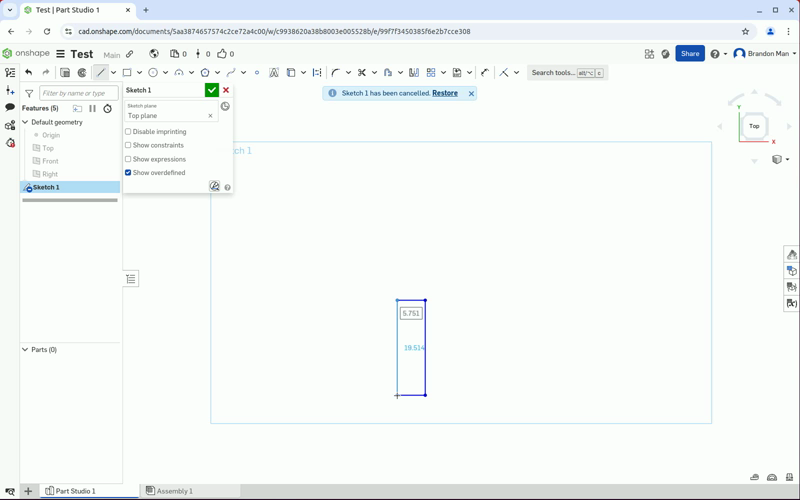
key_up(shift)
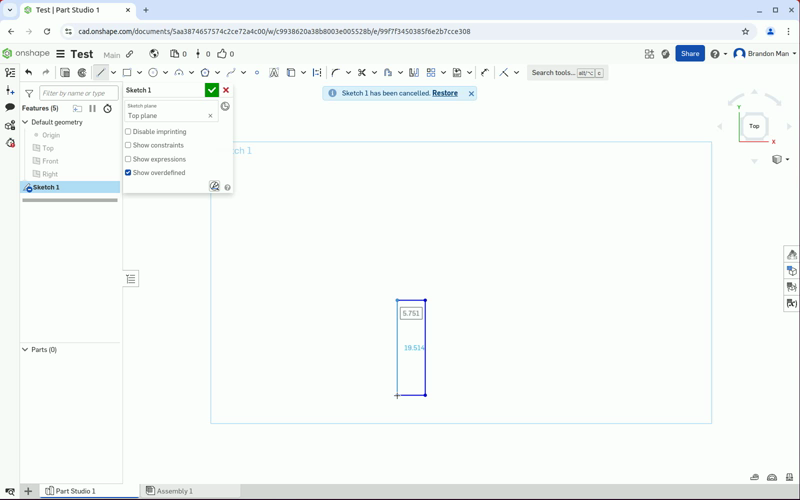
click(397, 395)
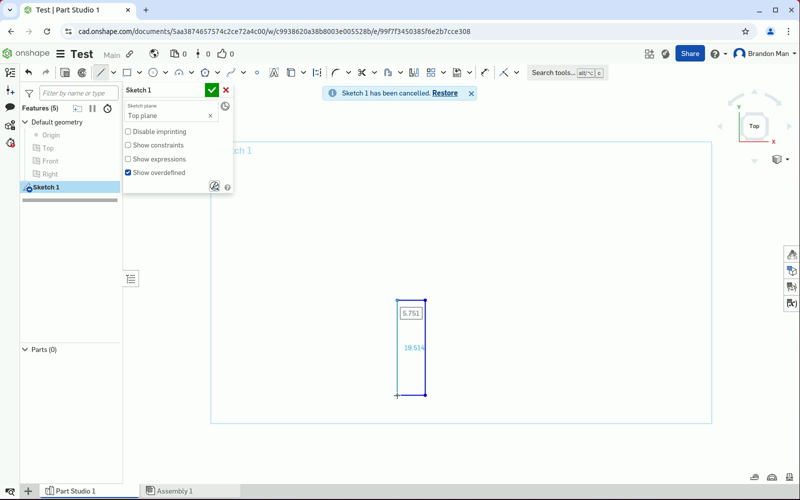
key(esc)
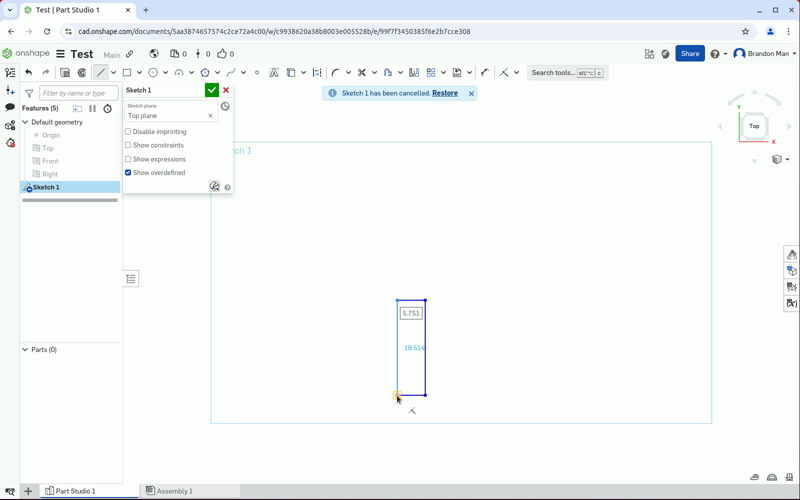
key(l)
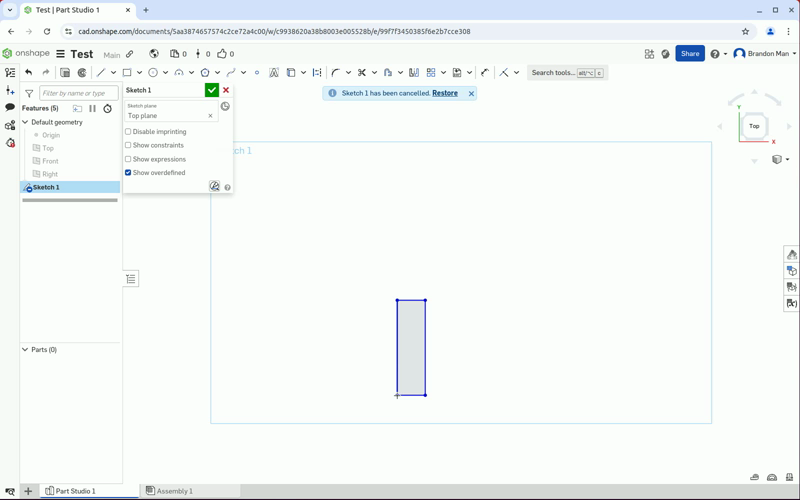
key_down(shift)
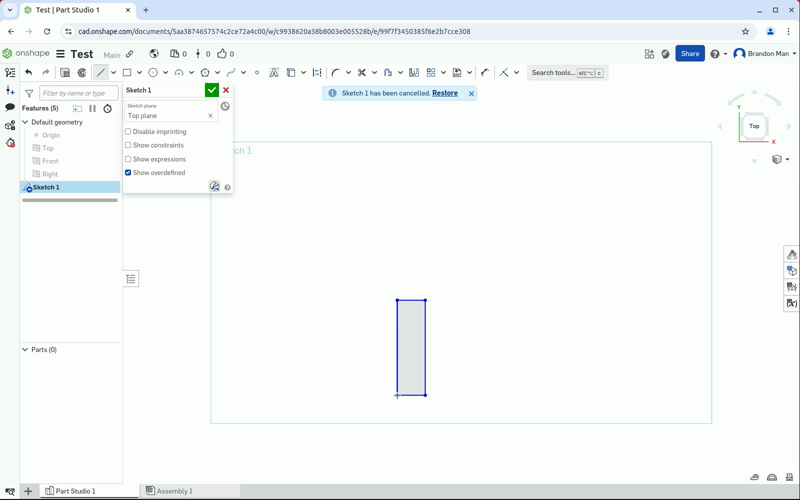
mouse_move(402, 385)
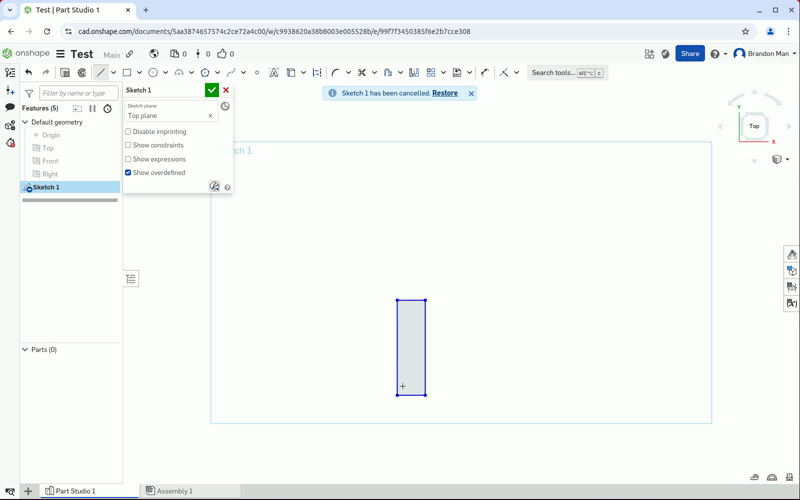
click(402, 385)
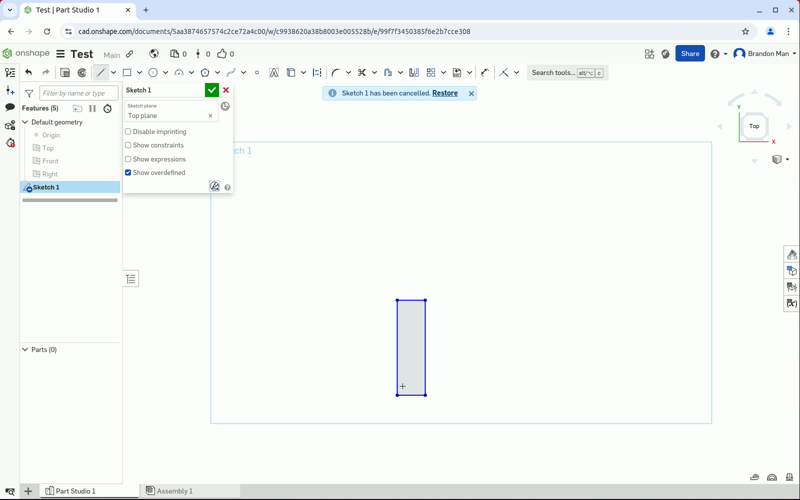
key_up(shift)
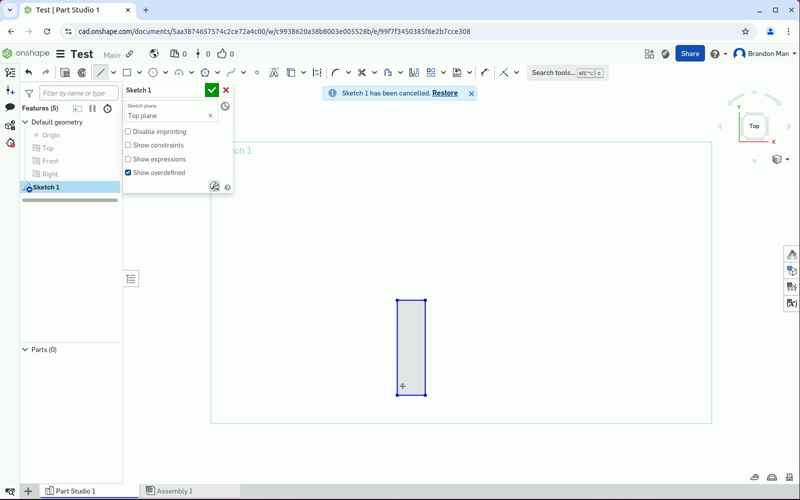
key_down(shift)
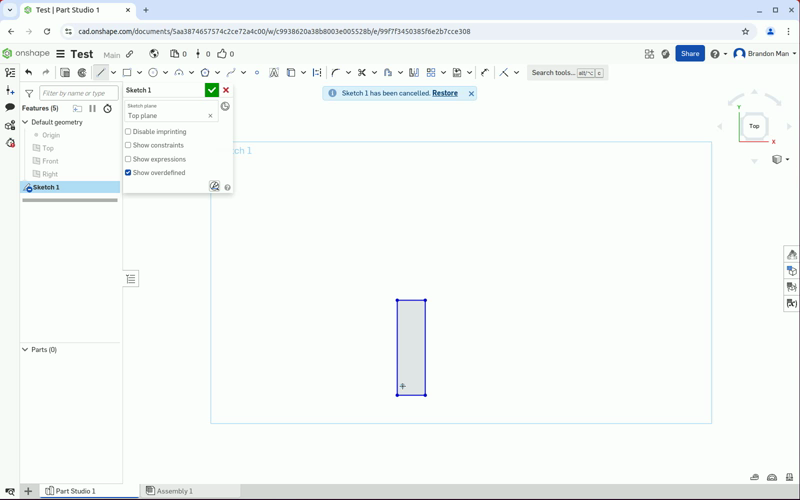
mouse_move(432, 385)
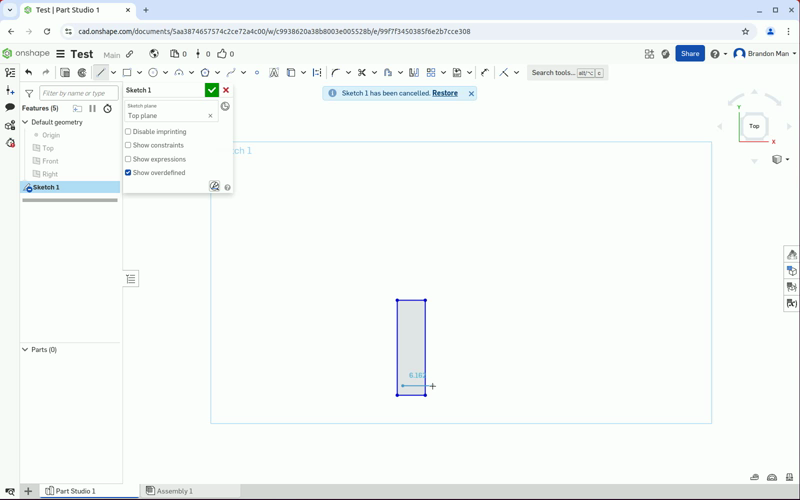
mouse_move(421, 385)
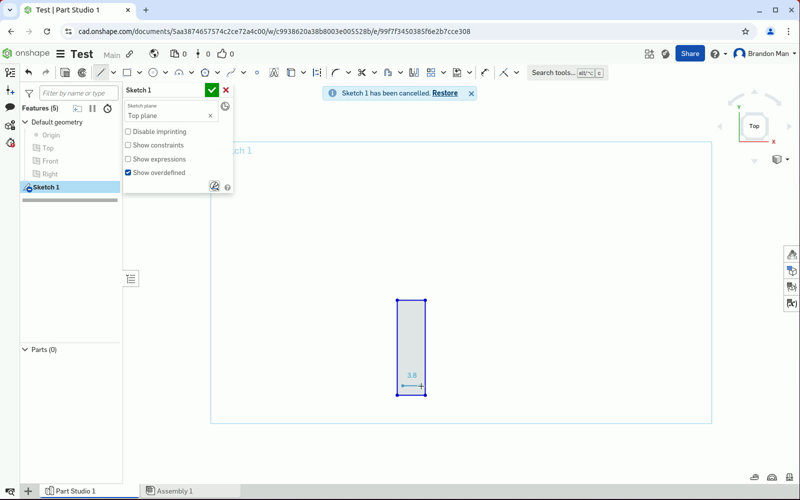
click(421, 385)
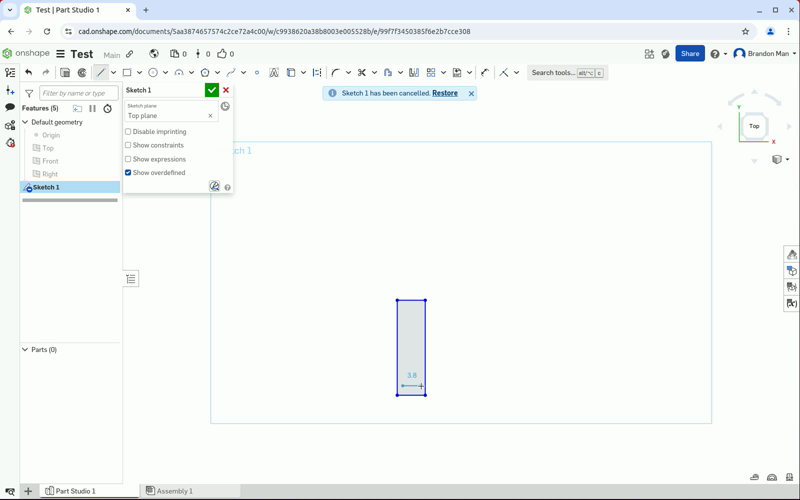
key_up(shift)
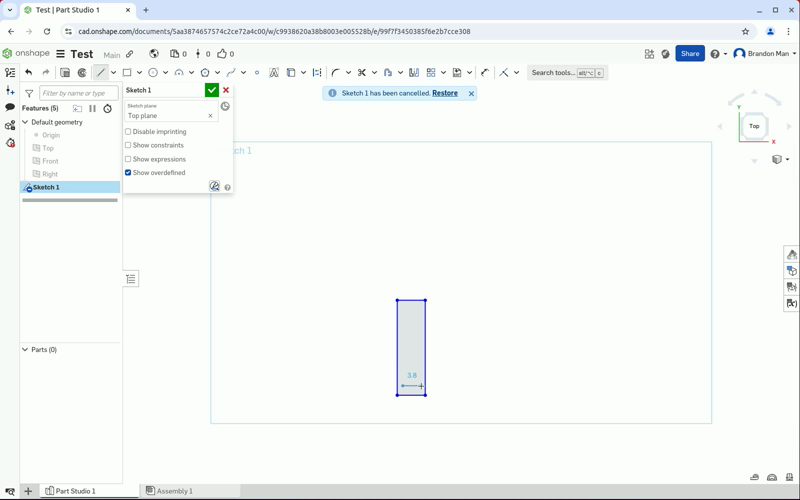
key_down(shift)
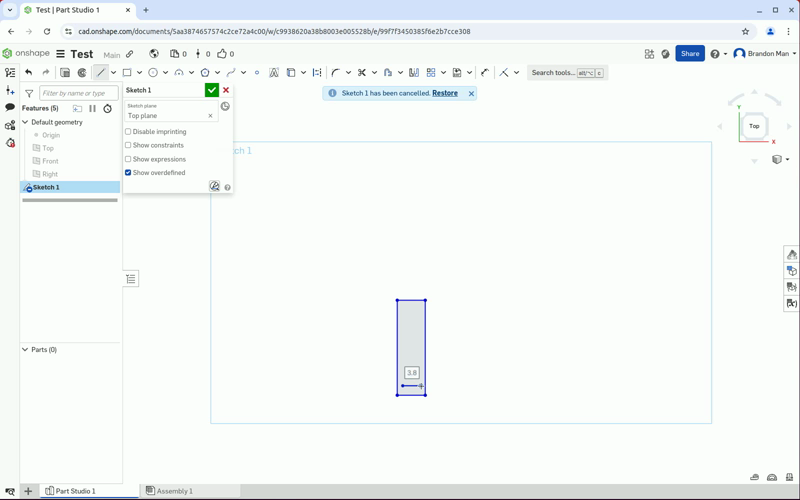
mouse_move(421, 309)
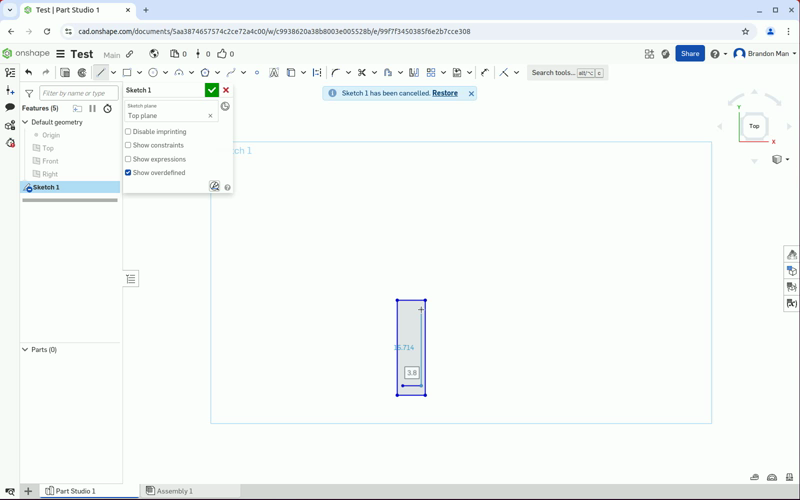
click(421, 309)
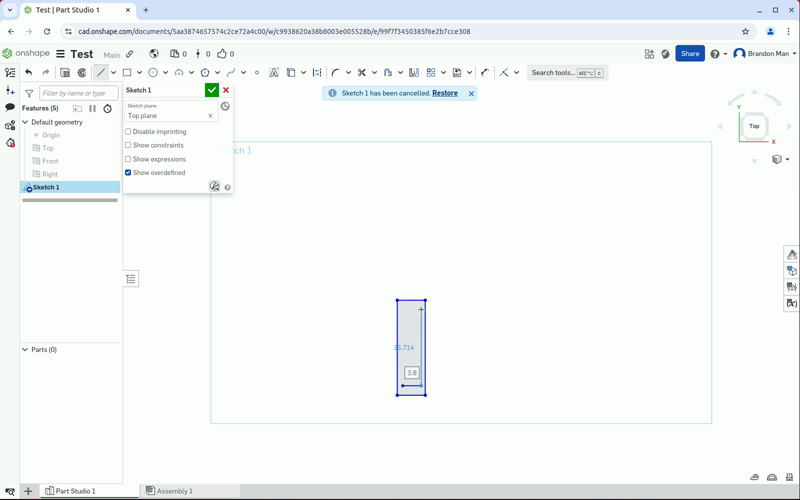
key_up(shift)
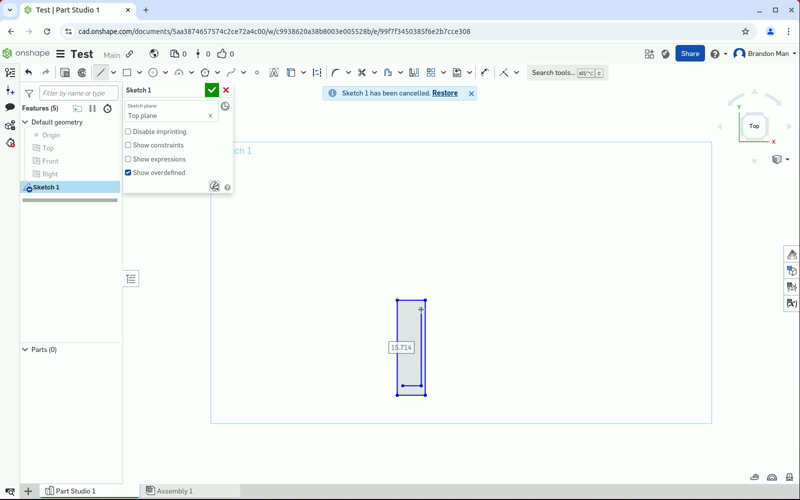
key_down(shift)
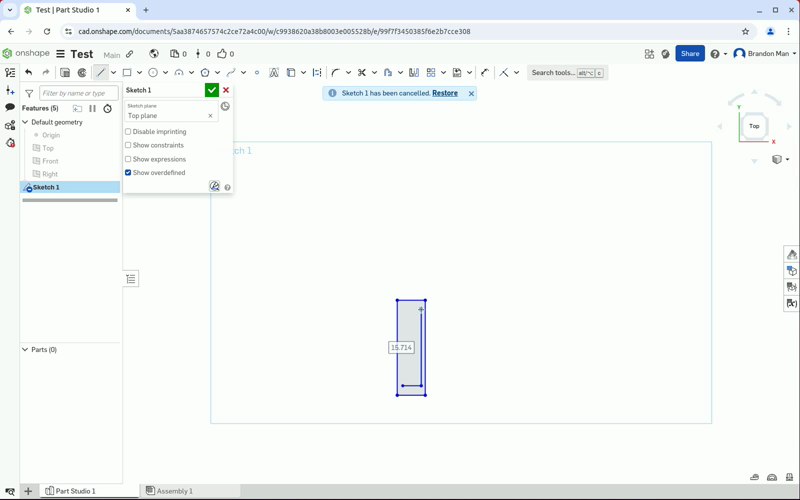
mouse_move(451, 309)
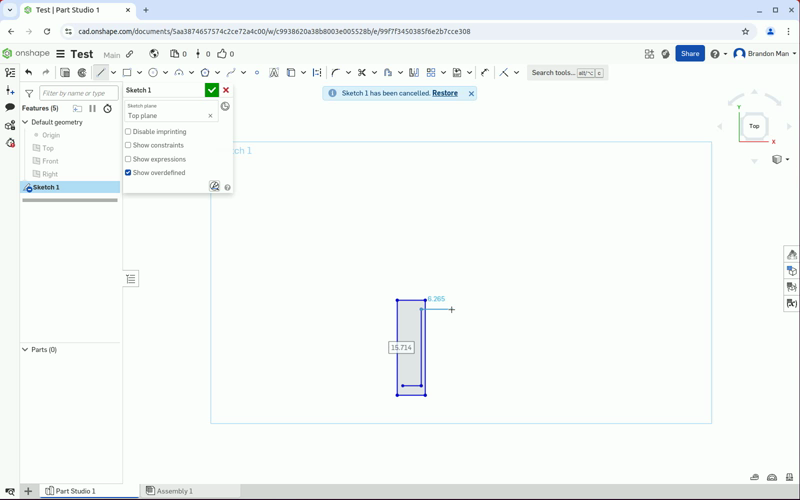
mouse_move(402, 309)
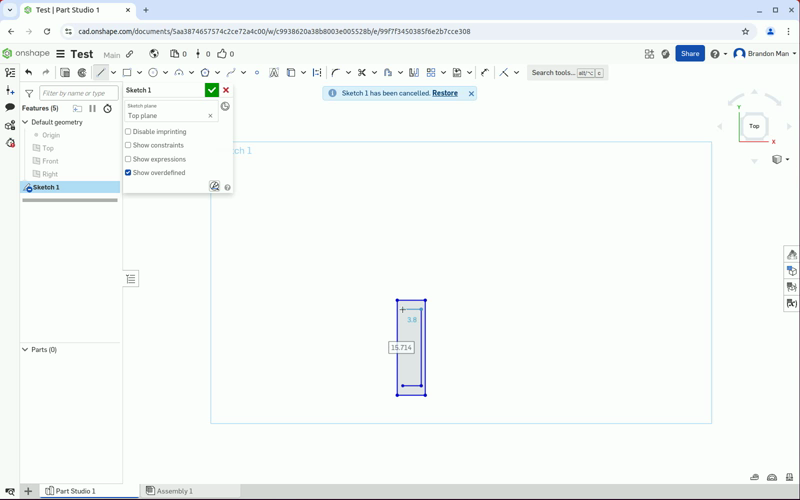
click(402, 309)
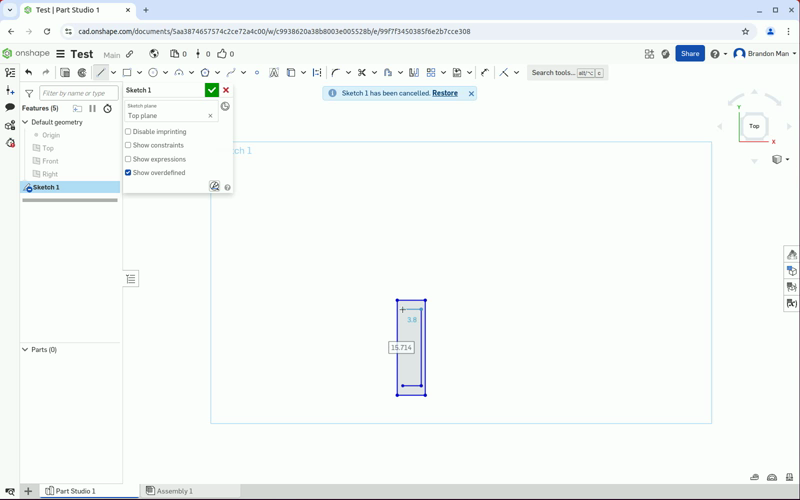
key_up(shift)
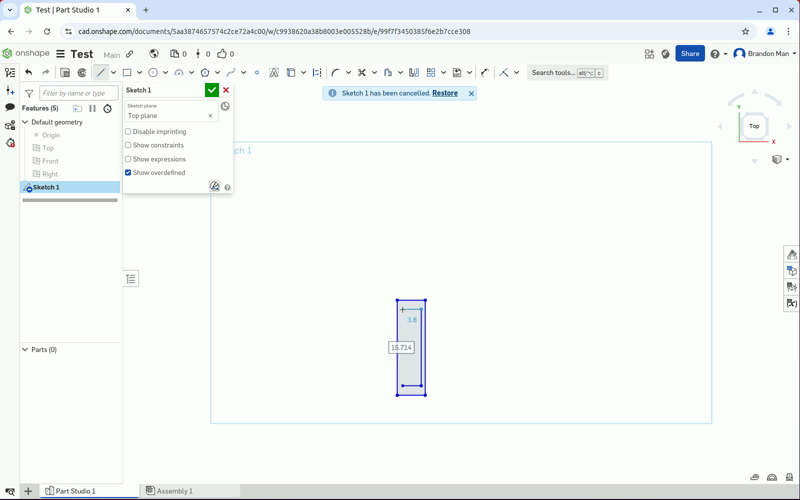
key_down(shift)
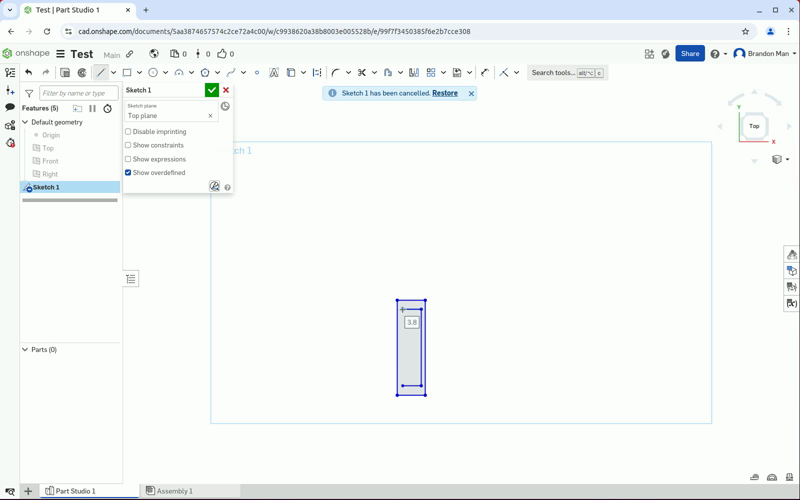
mouse_move(402, 385)
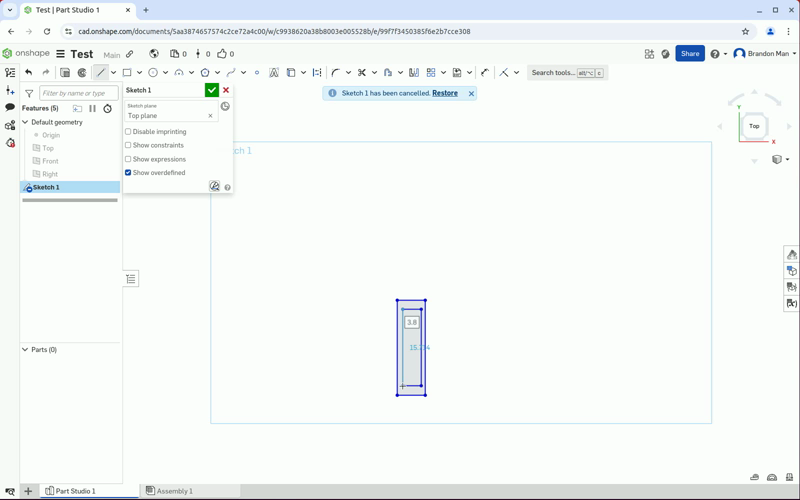
key_up(shift)
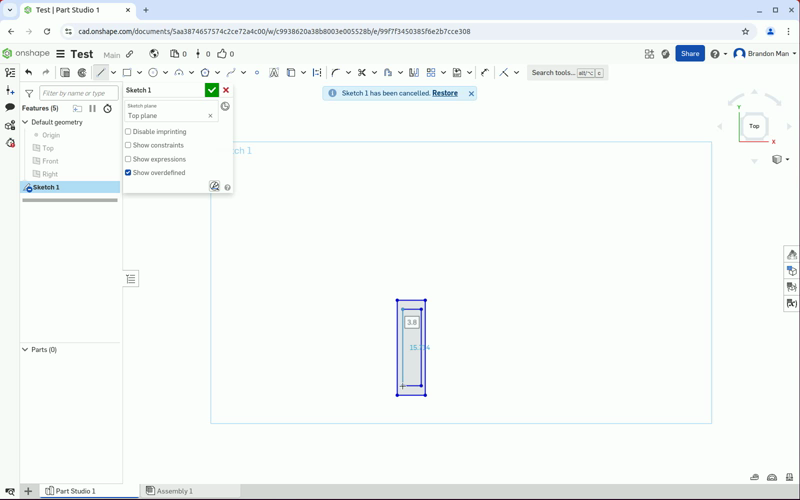
click(402, 385)
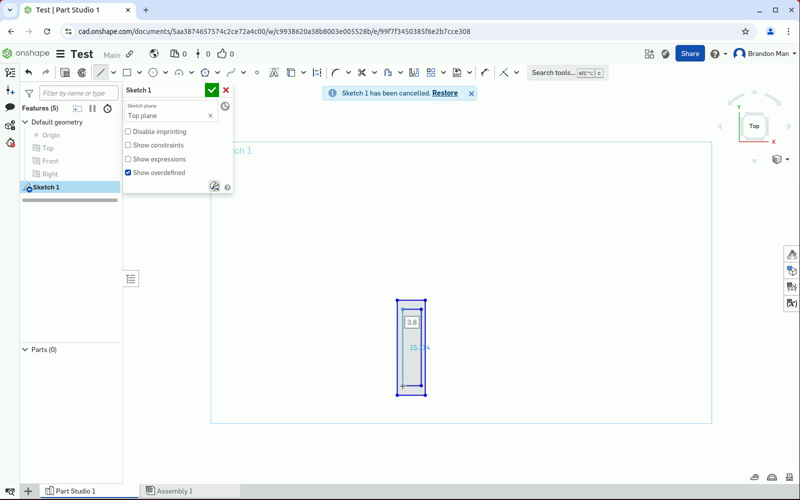
key(esc)
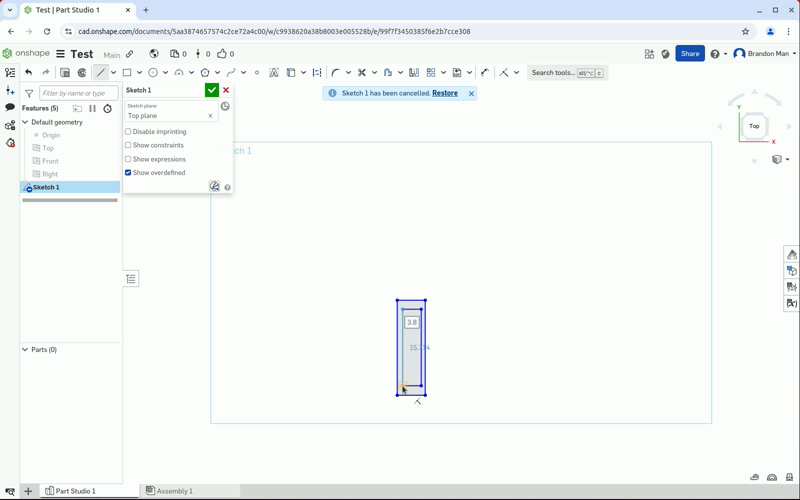
mouse_move(424, 301)
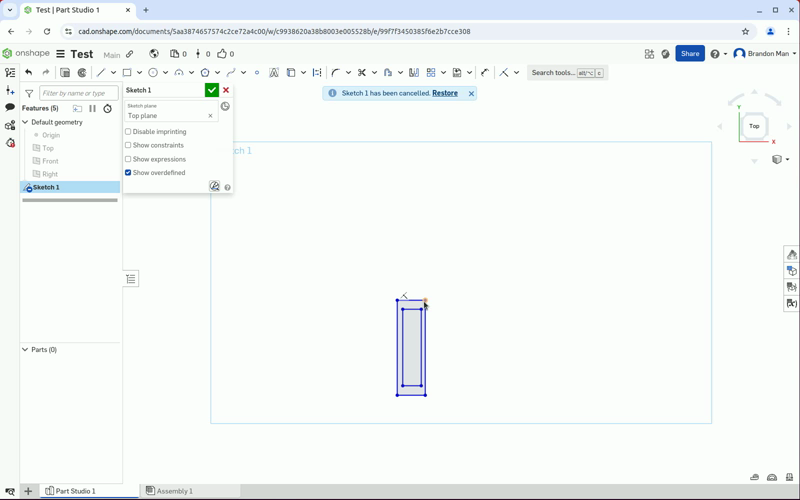
scroll(6)
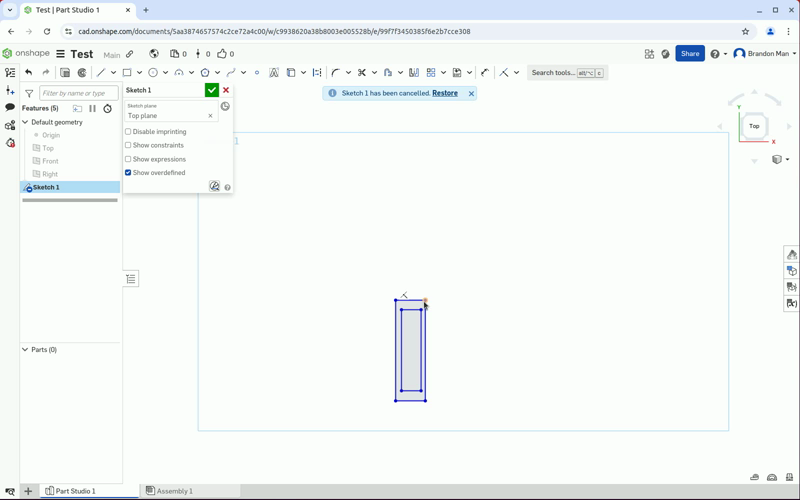
scroll(6)
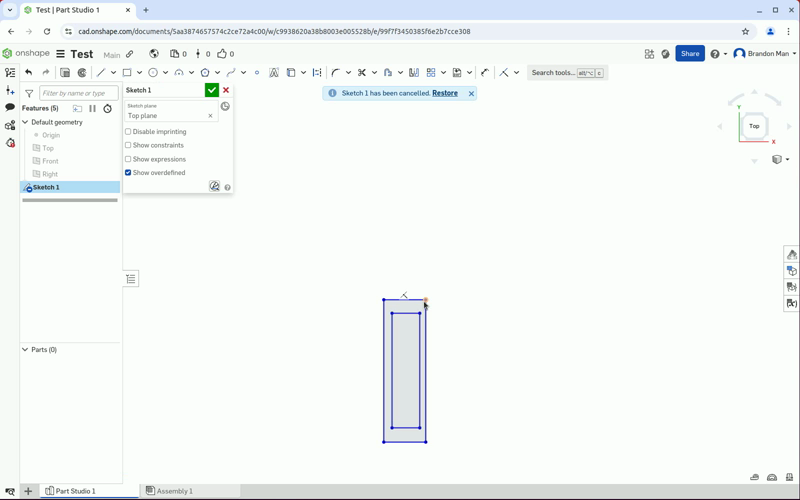
scroll(6)
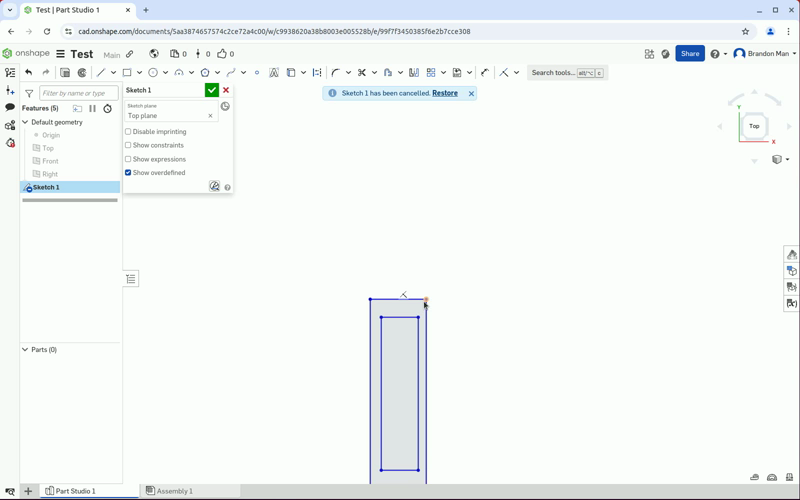
scroll(6)
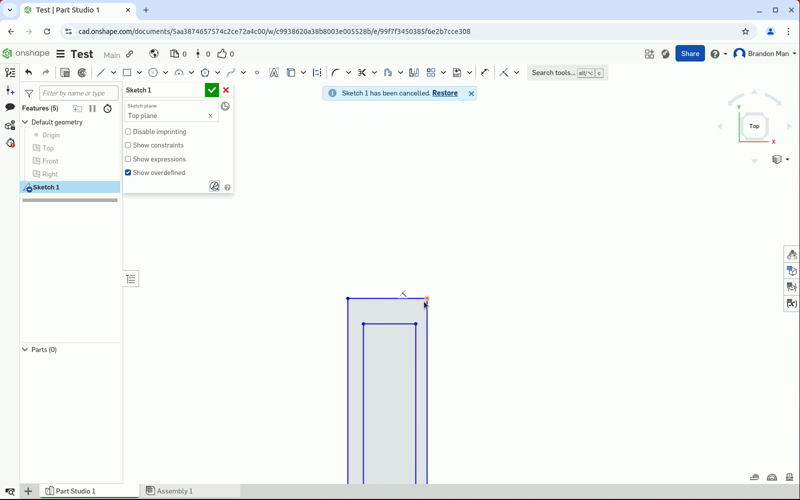
scroll(6)
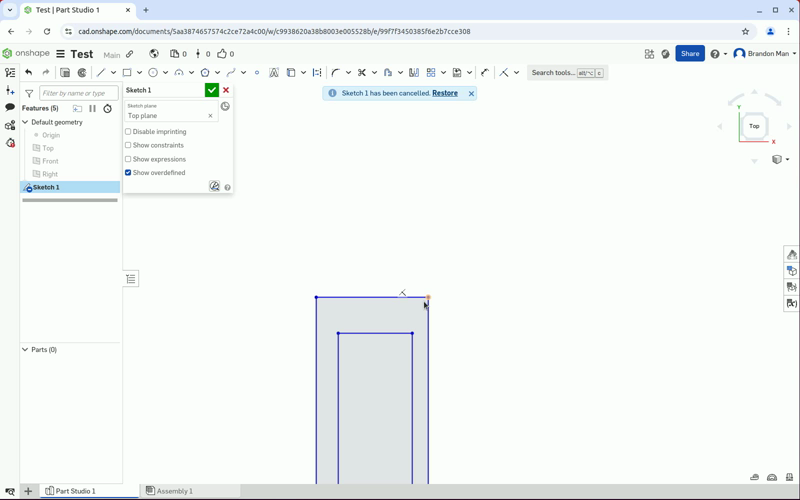
scroll(6)
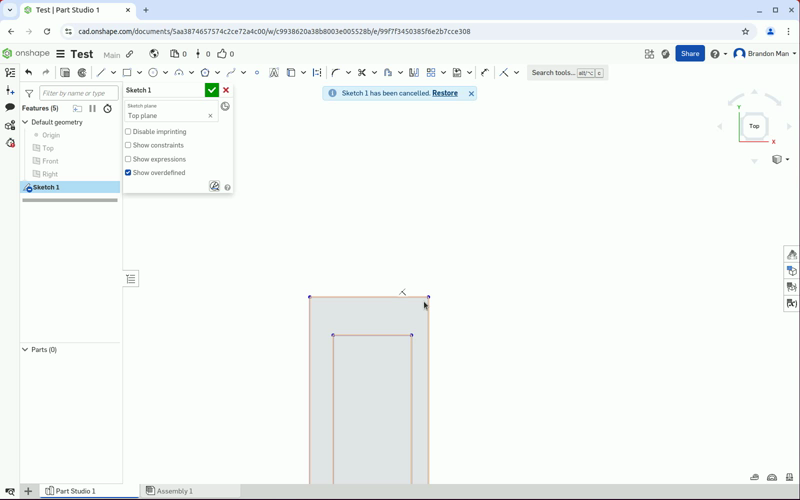
scroll(6)
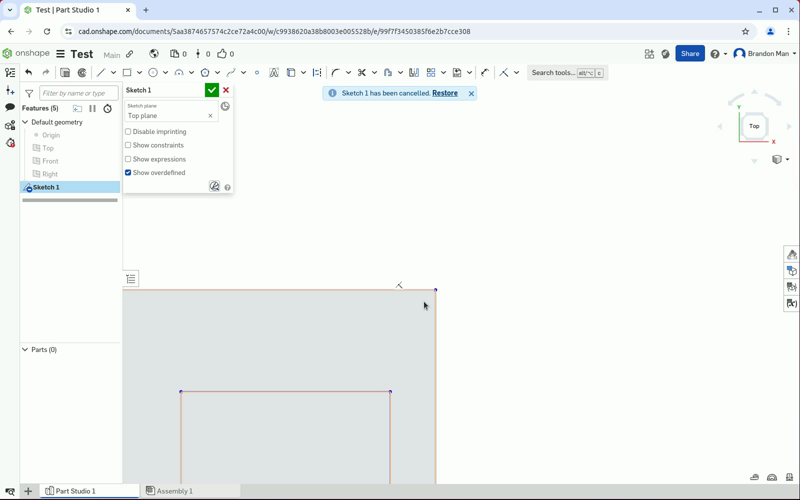
click(424, 301)
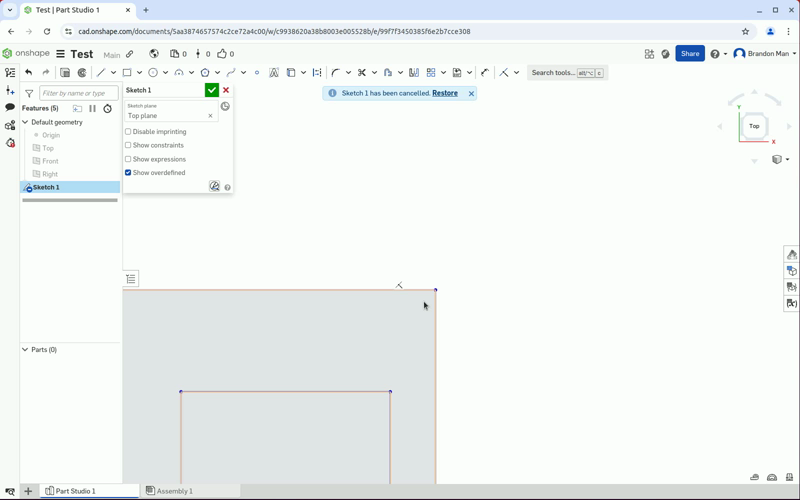
scroll(-6)
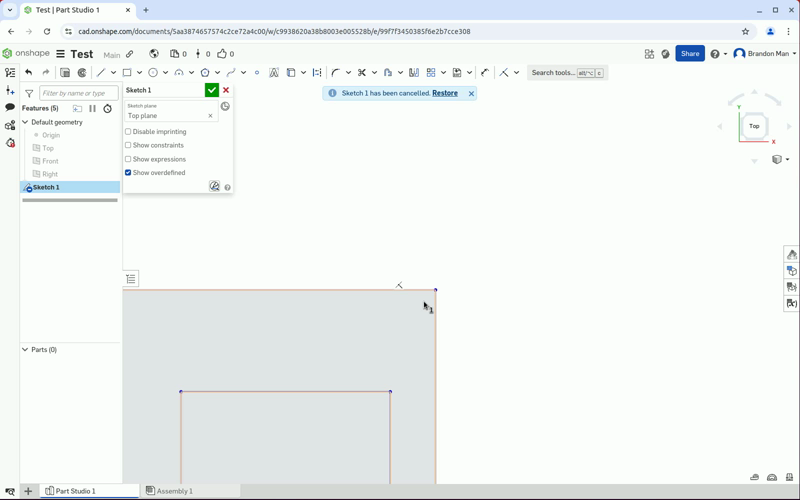
scroll(-6)
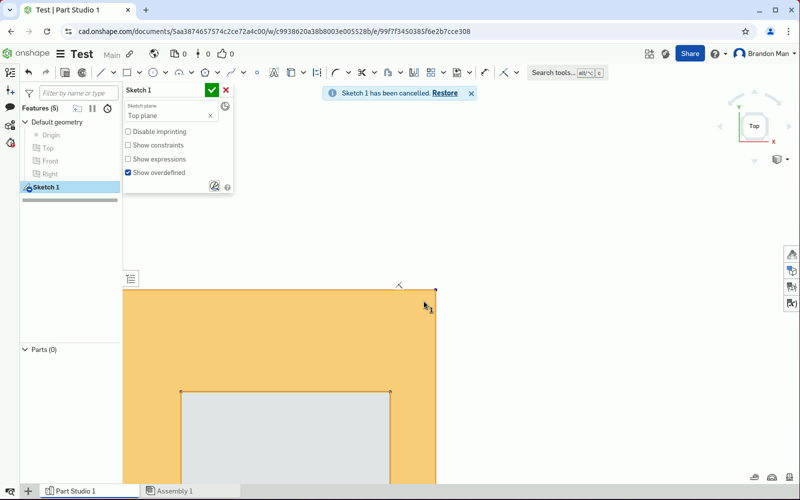
scroll(-6)
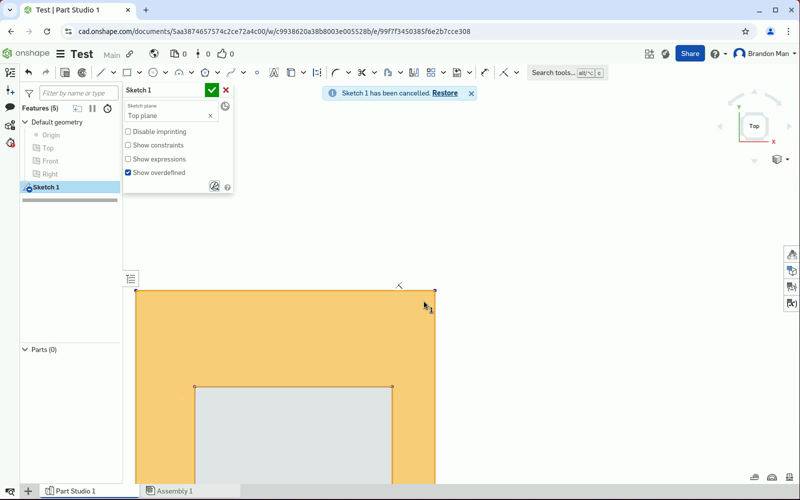
scroll(-6)
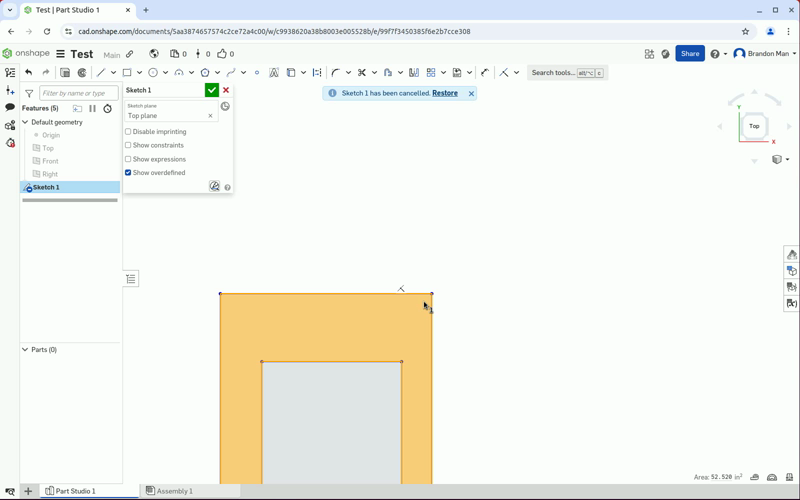
scroll(-6)
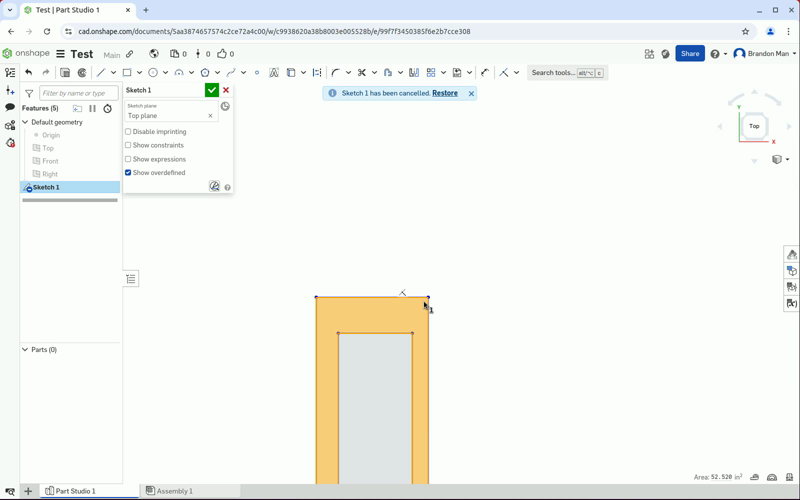
scroll(-6)
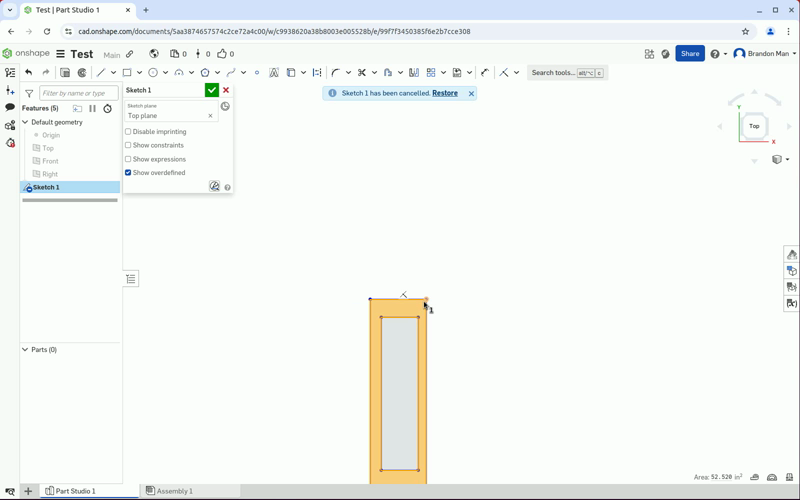
scroll(-6)
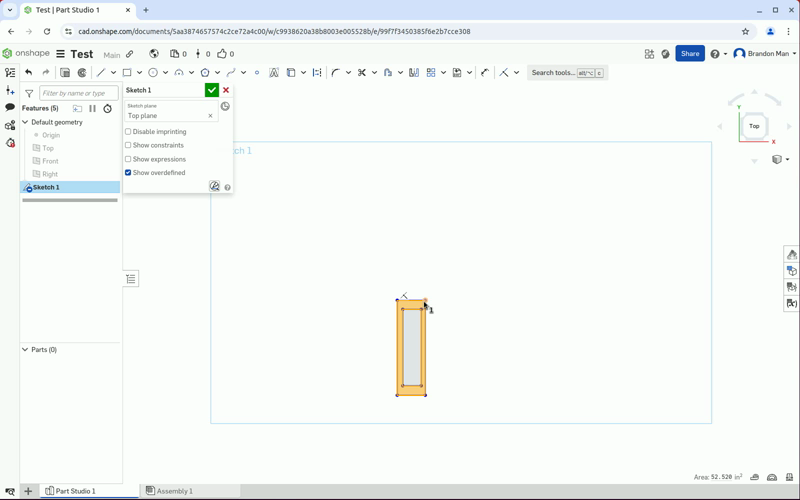
mouse_move(73, 352)
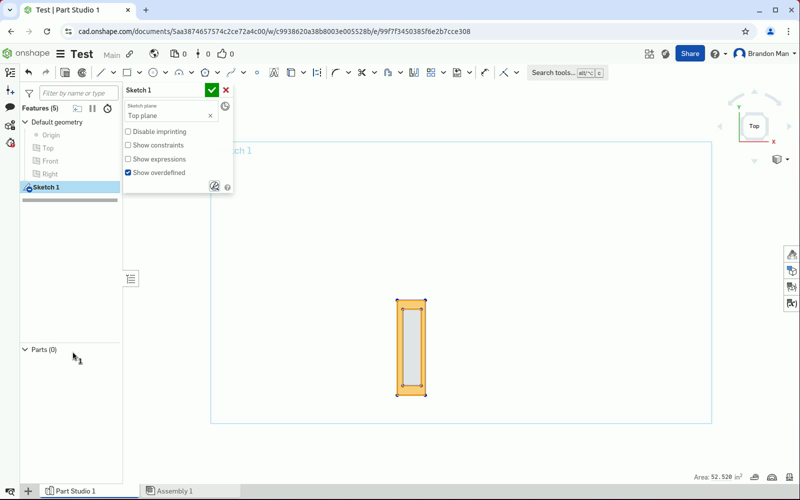
key(shift+y)
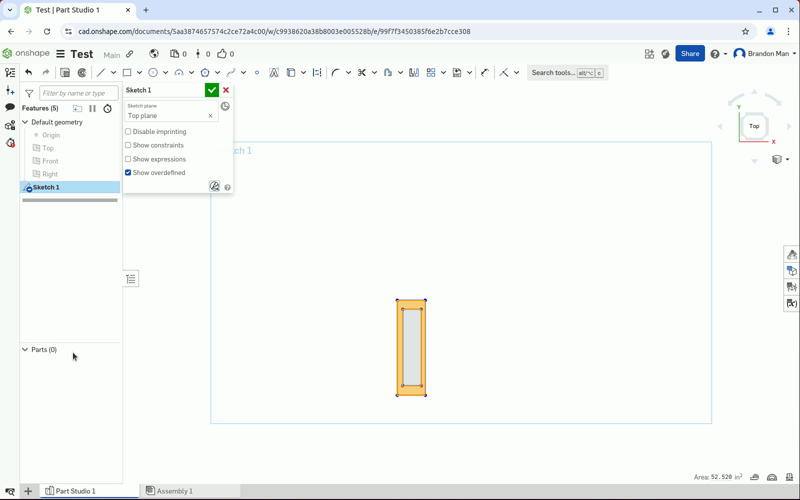
key(shift+e)
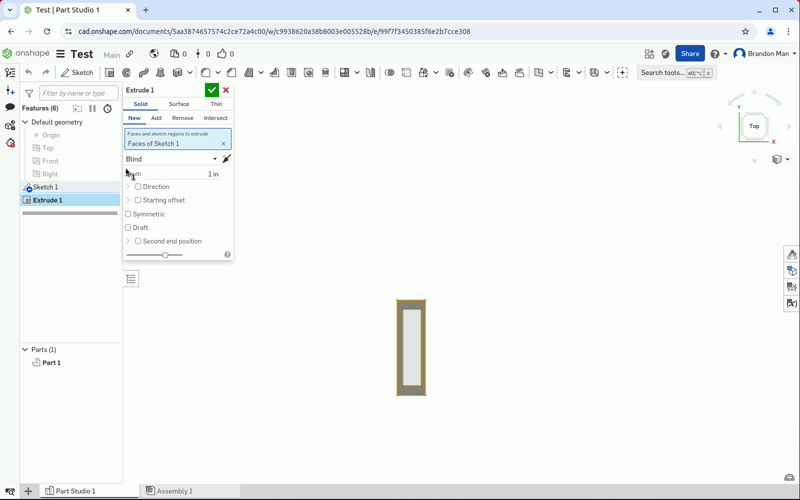
mouse_move(143, 106)
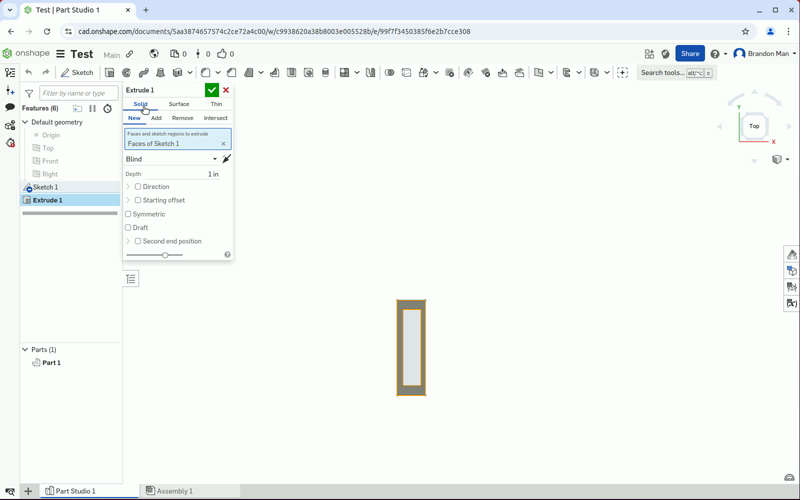
click(143, 106)
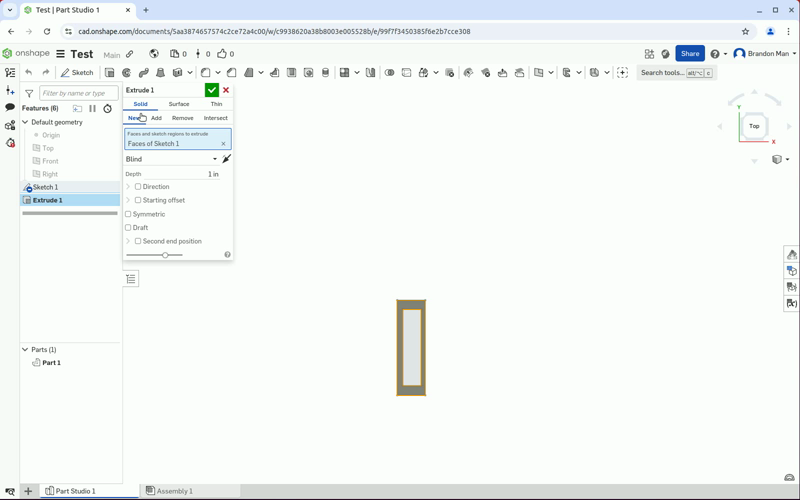
mouse_move(137, 120)
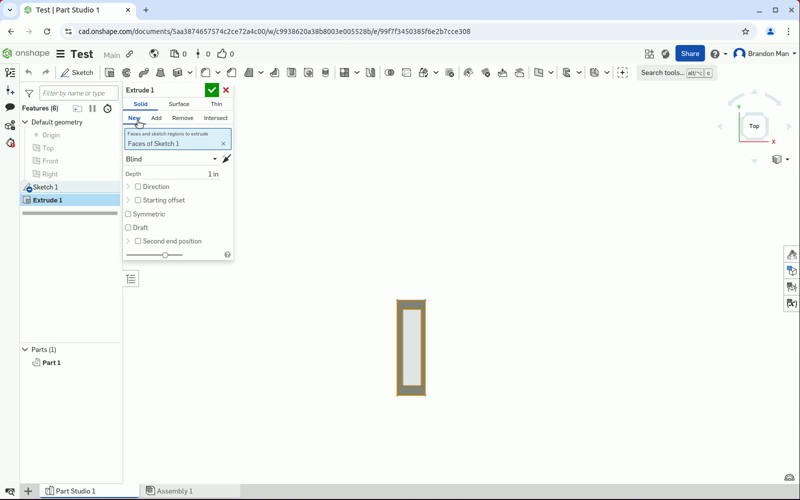
click(137, 120)
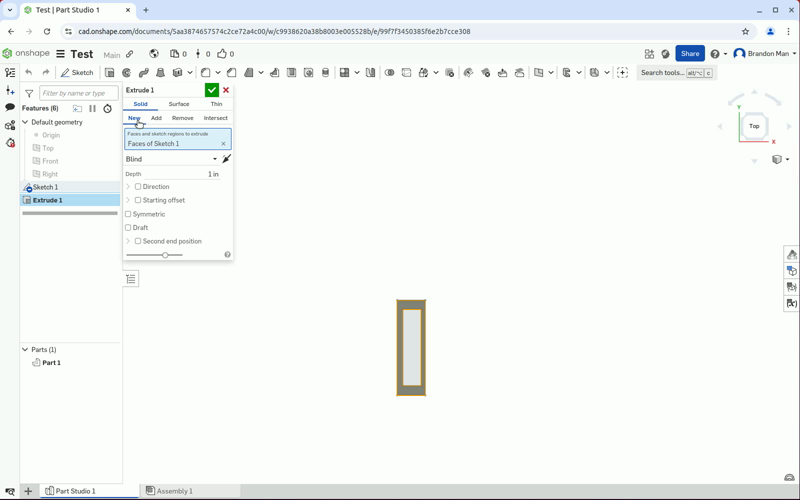
key(tab, 4)
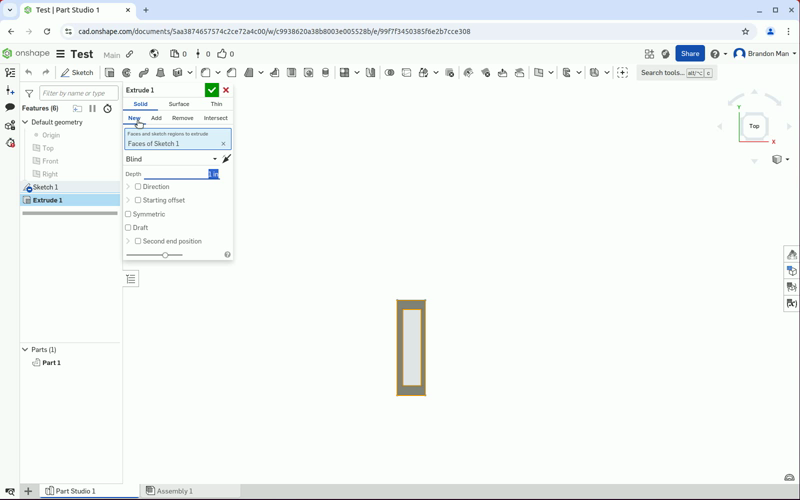
text(1.926)
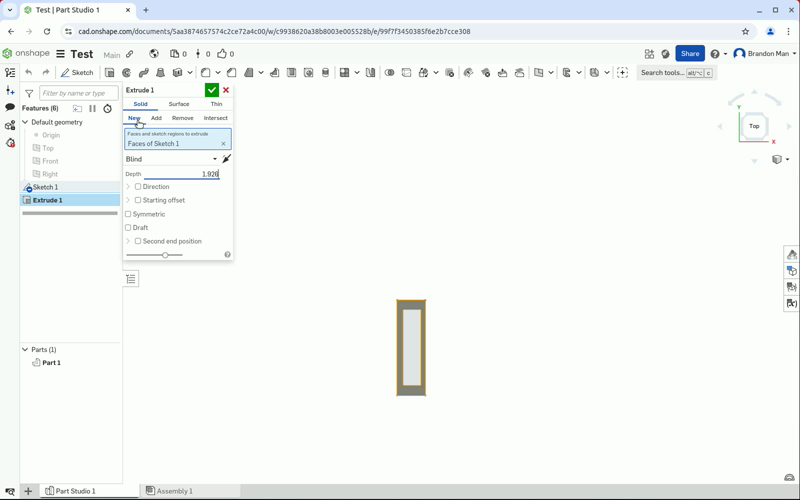
key(enter)
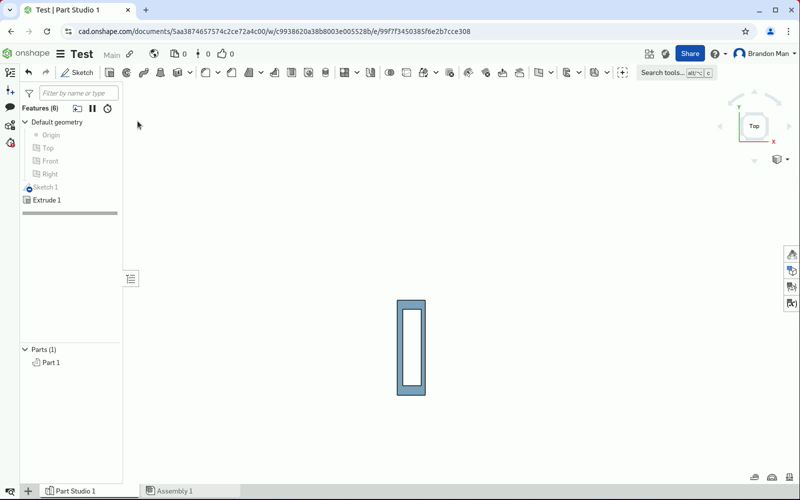
key(shift+h)
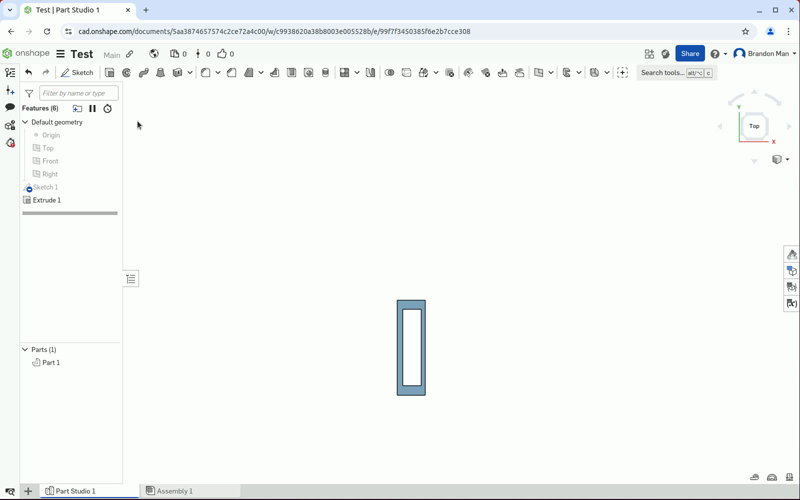
key(shift+h)
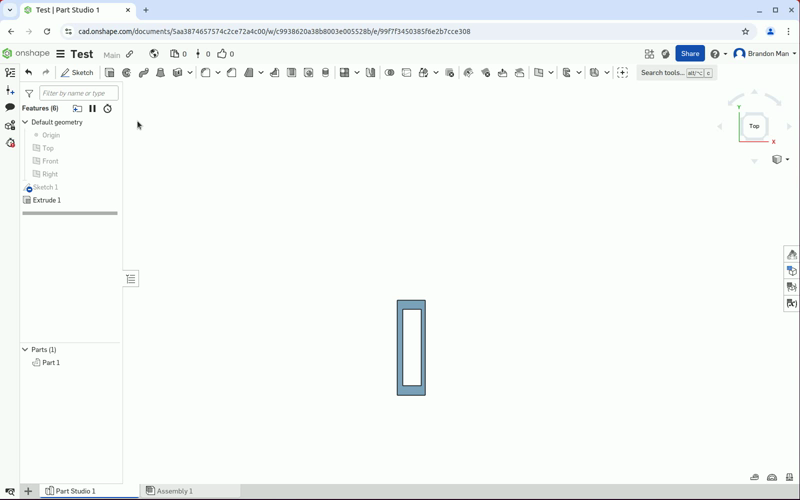
mouse_move(73, 189)
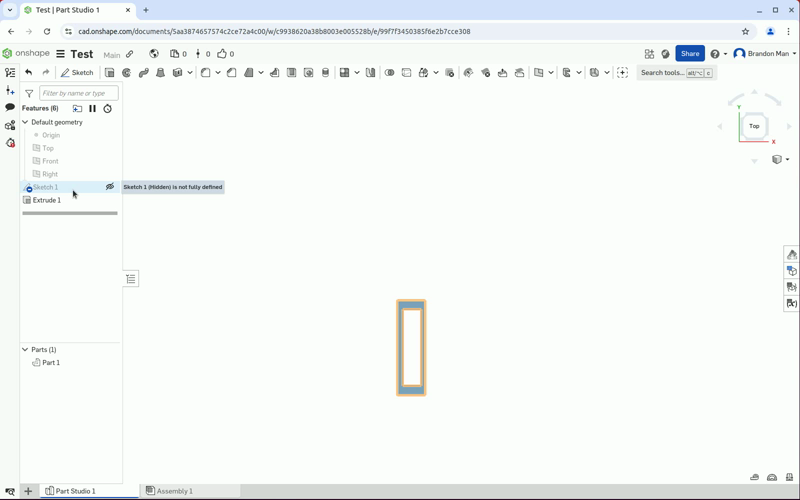
click(73, 189)
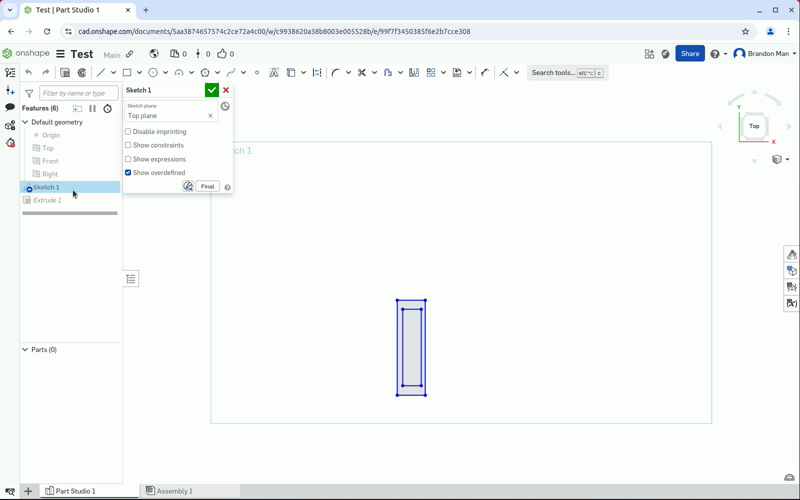
mouse_move(229, 92)
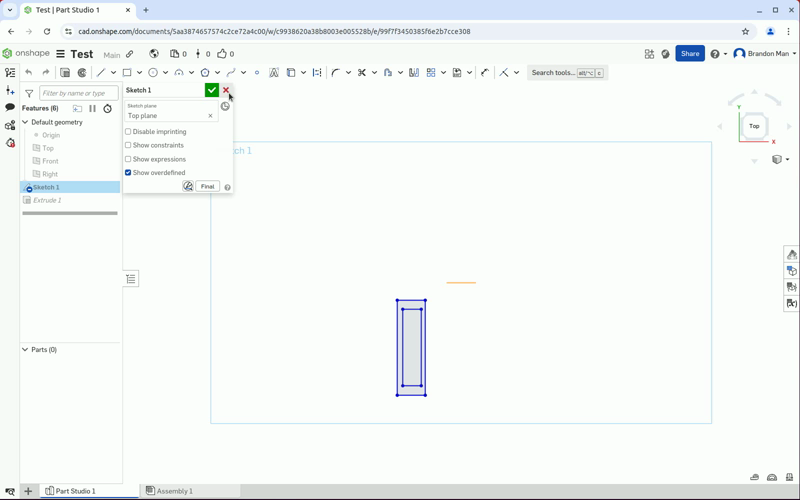
click(229, 92)
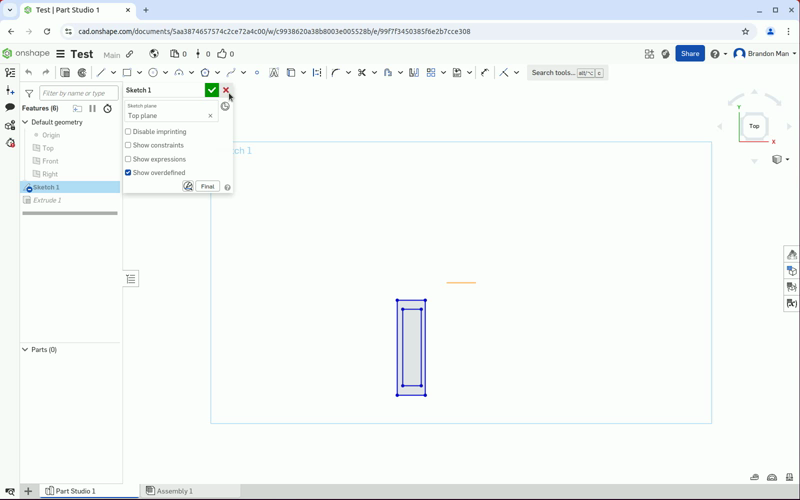
key(shift+s)
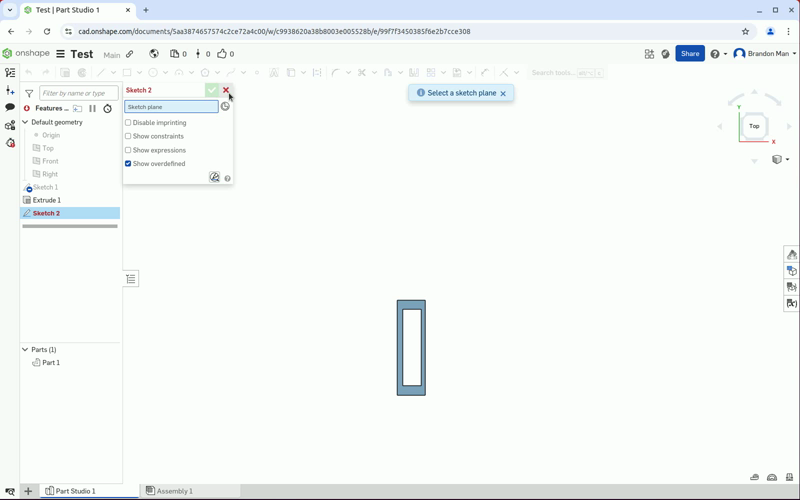
mouse_move(73, 150)
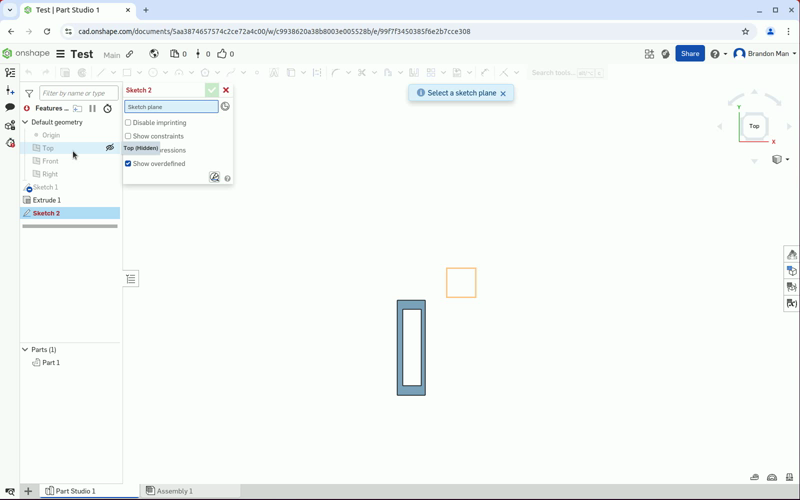
click(73, 150)
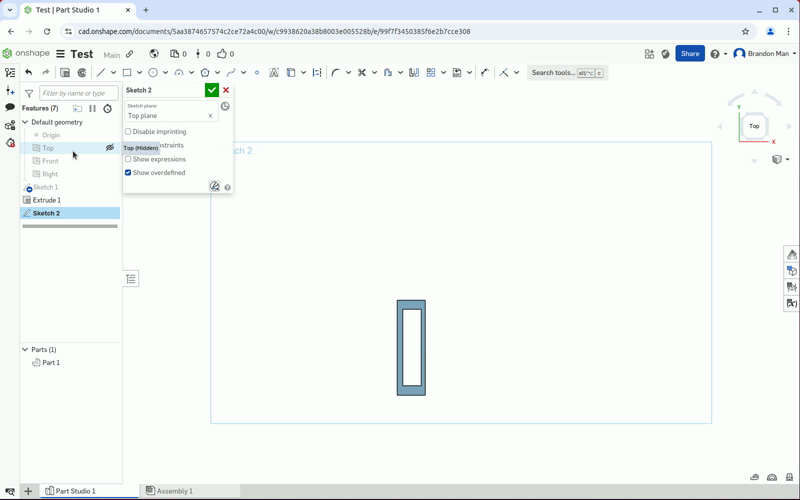
mouse_move(73, 352)
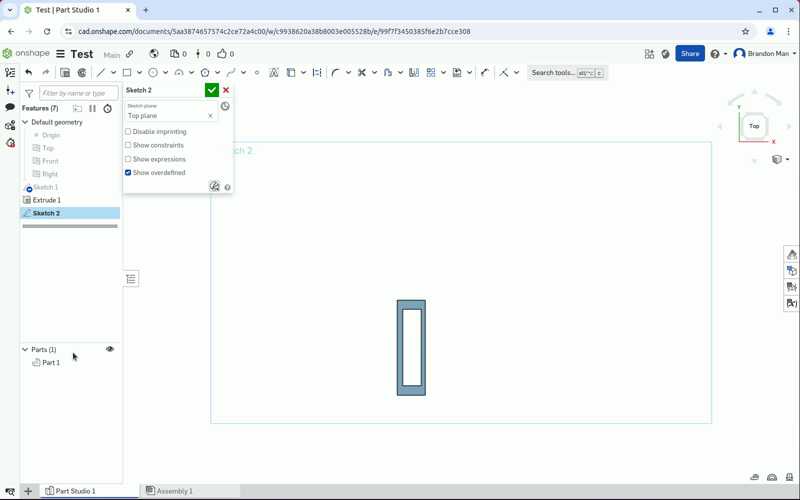
key(y)
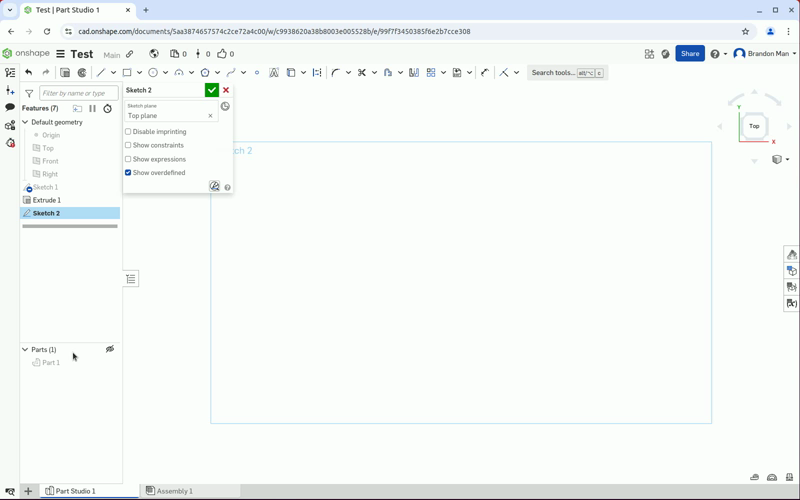
key(l)
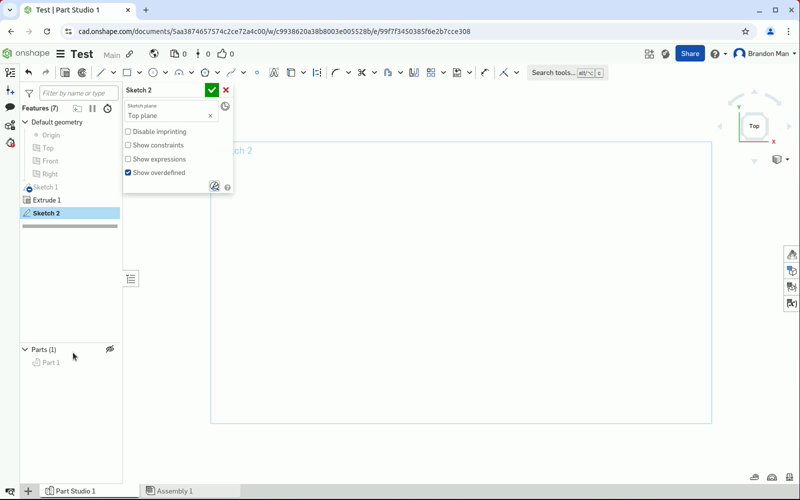
key_down(shift)
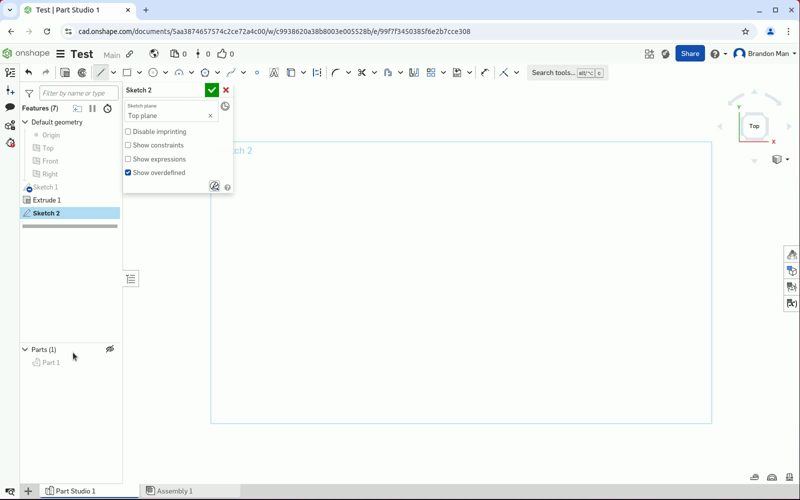
mouse_move(401, 367)
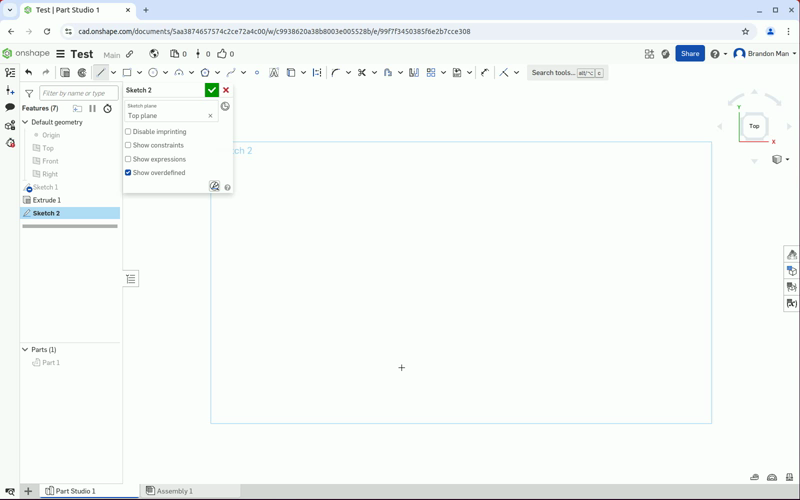
click(401, 367)
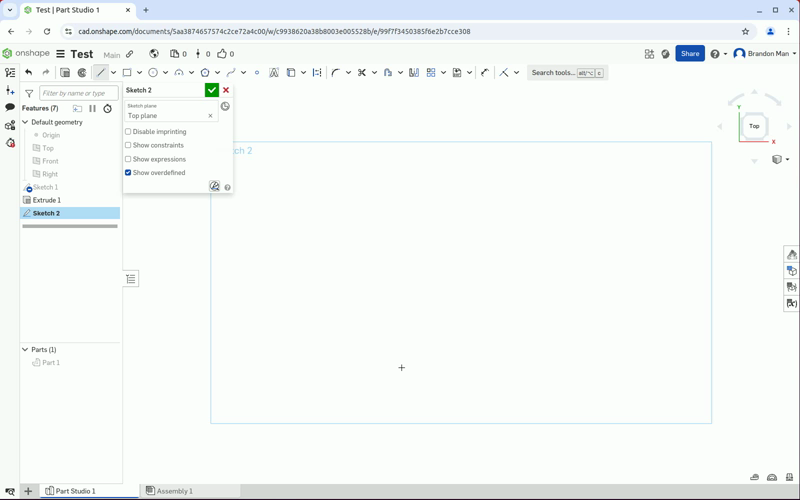
key_up(shift)
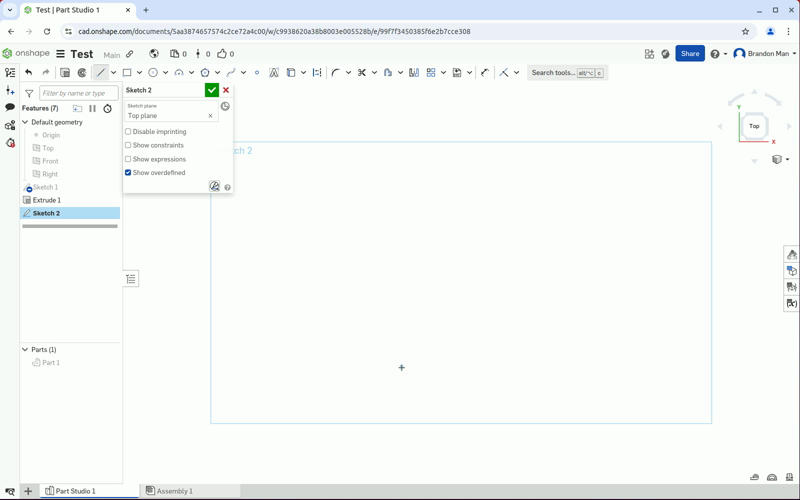
key_down(shift)
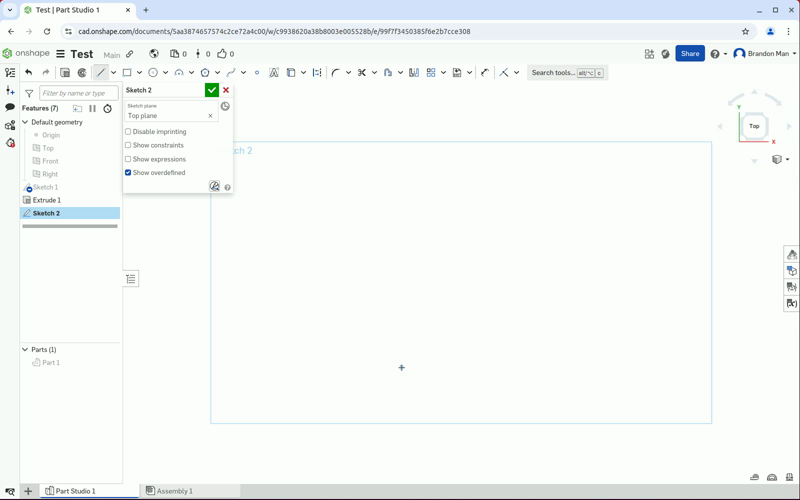
mouse_move(431, 367)
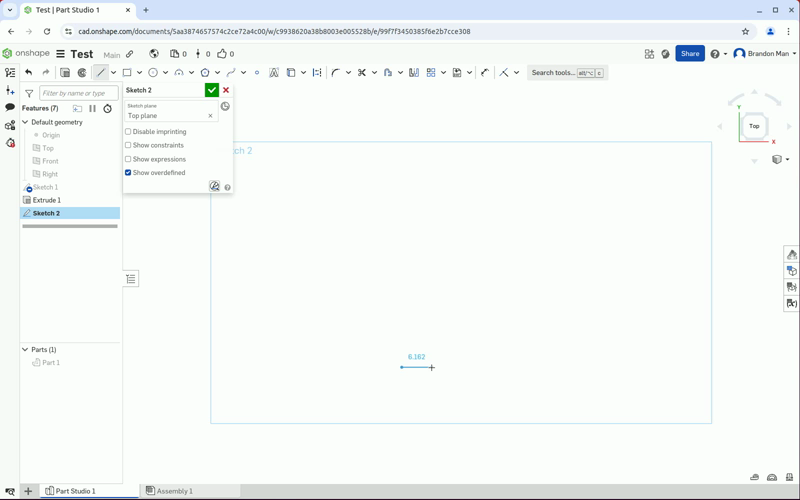
mouse_move(421, 367)
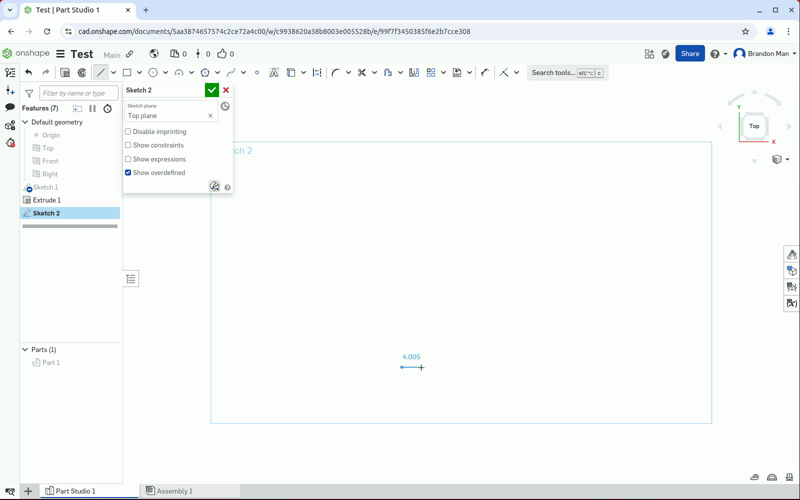
click(421, 367)
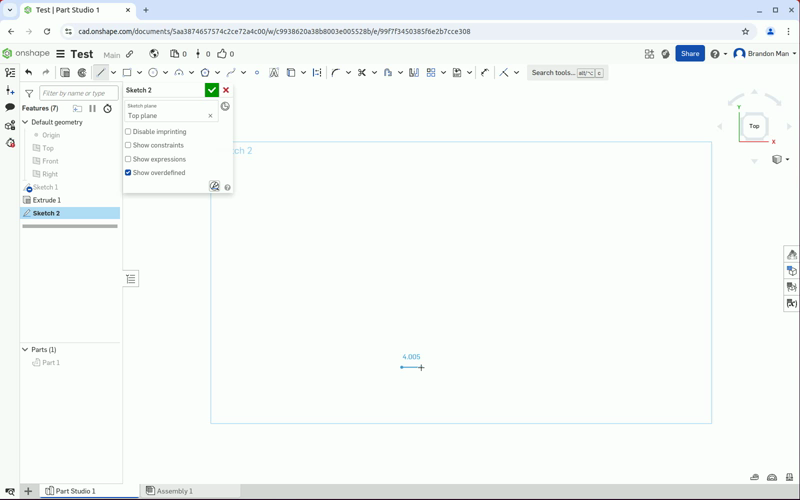
key_up(shift)
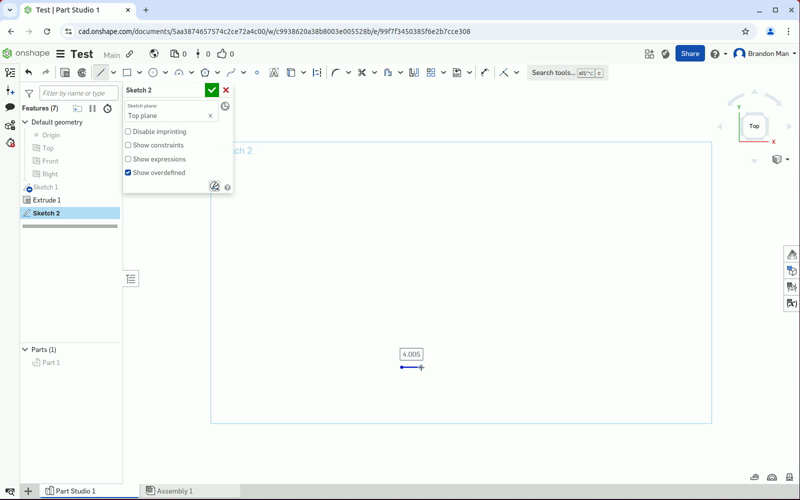
key_down(shift)
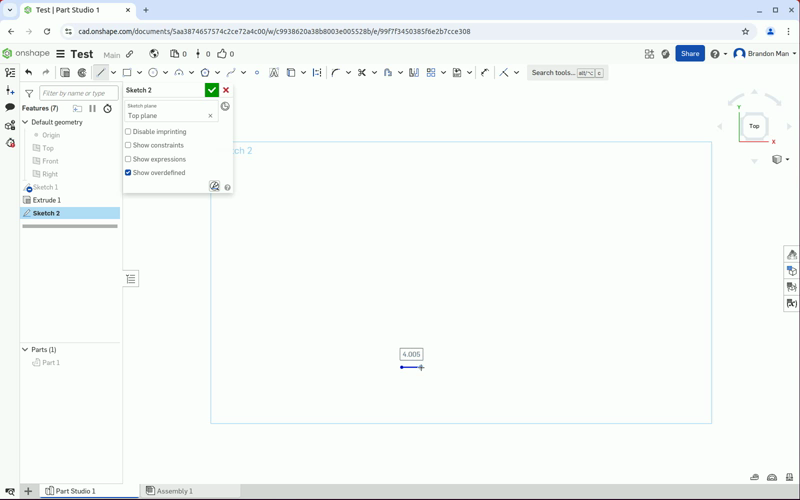
mouse_move(451, 367)
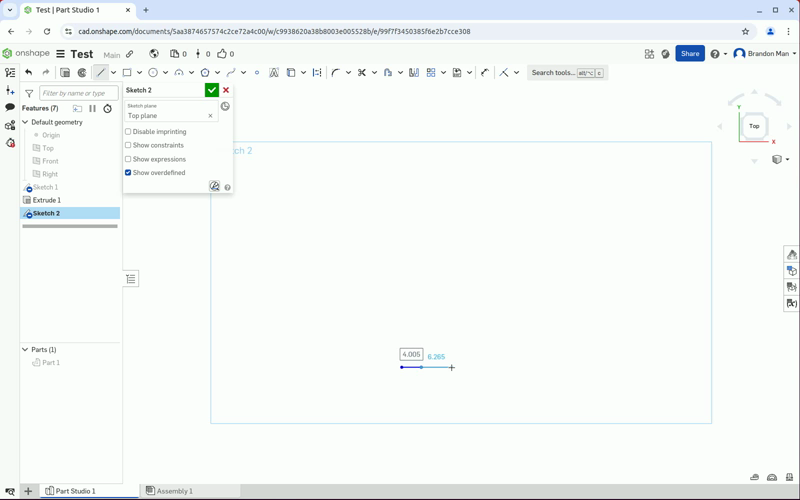
mouse_move(421, 328)
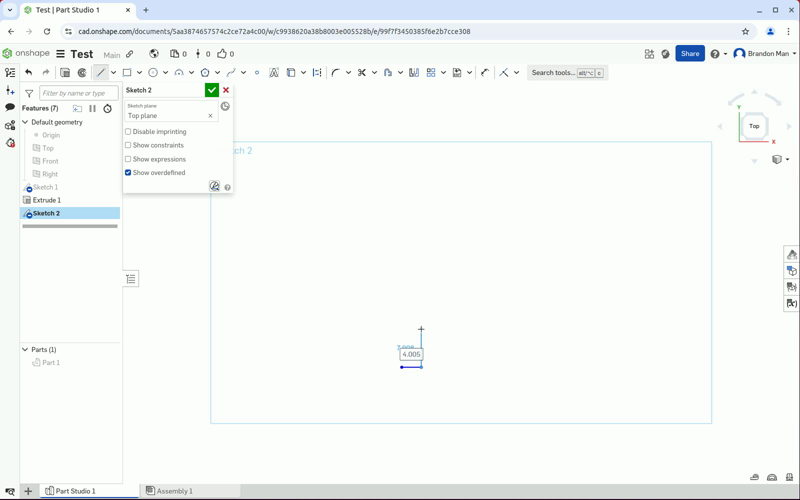
click(421, 328)
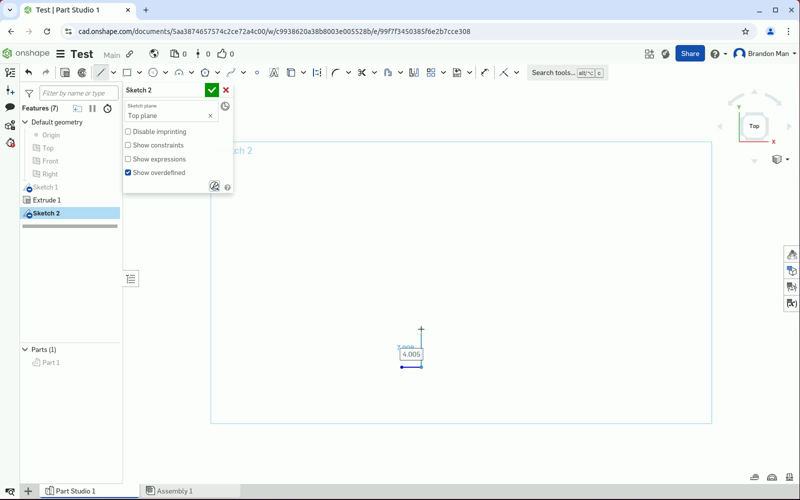
key_up(shift)
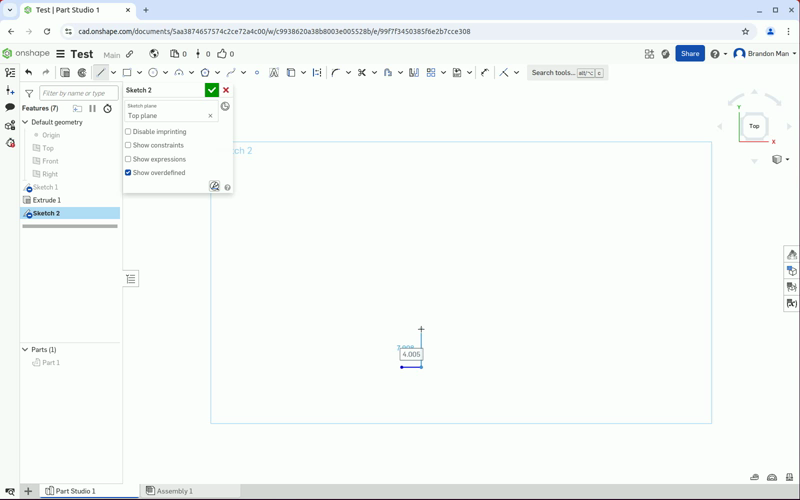
key_down(shift)
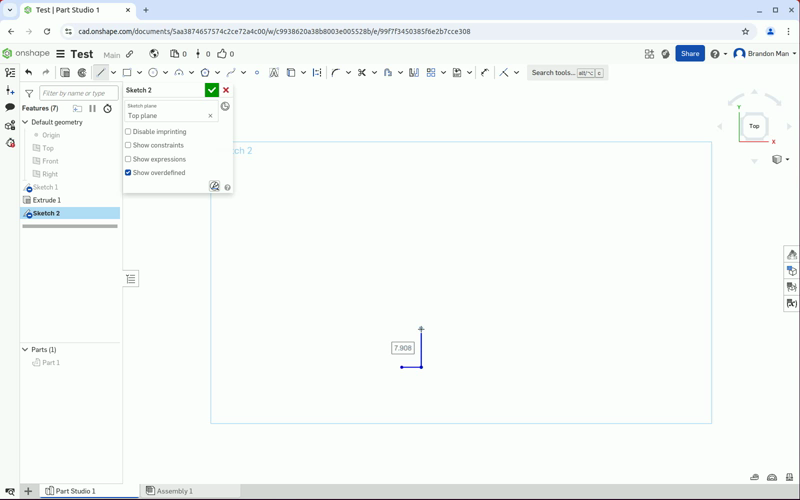
mouse_move(451, 328)
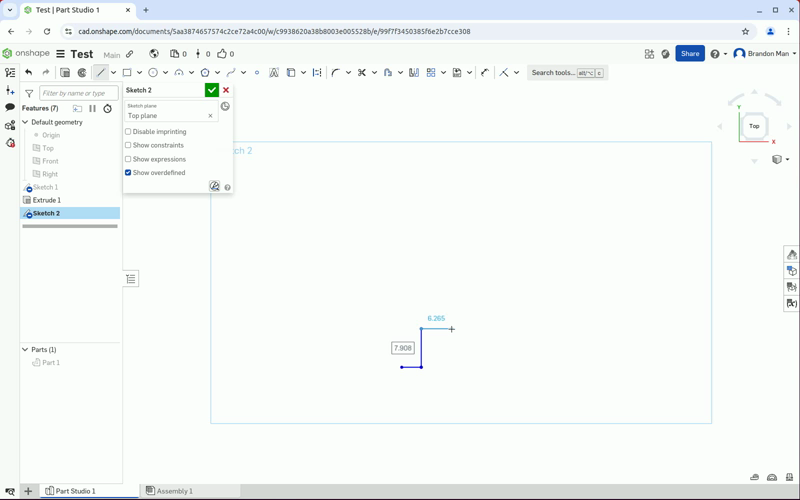
mouse_move(401, 328)
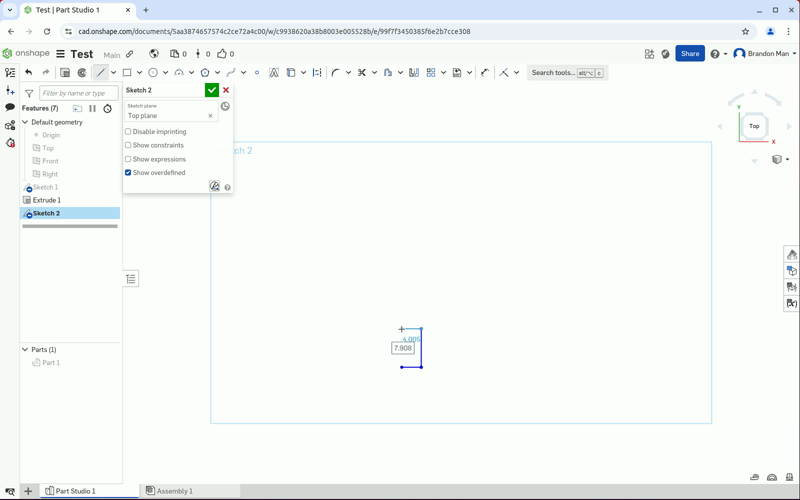
click(401, 328)
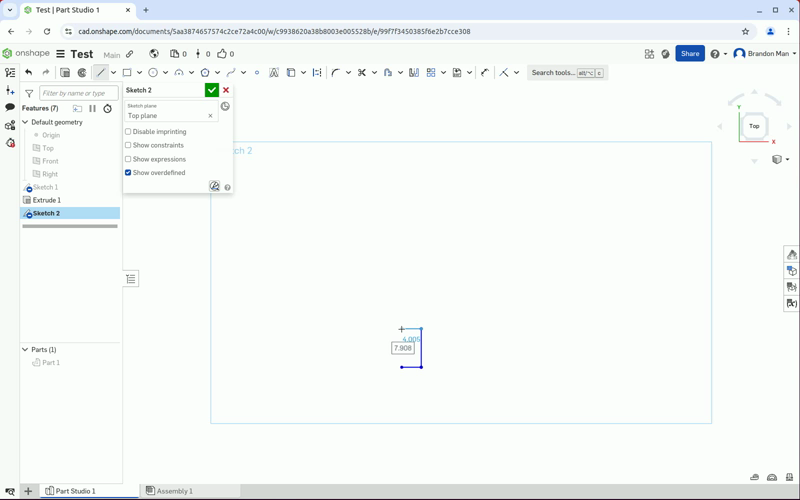
key_up(shift)
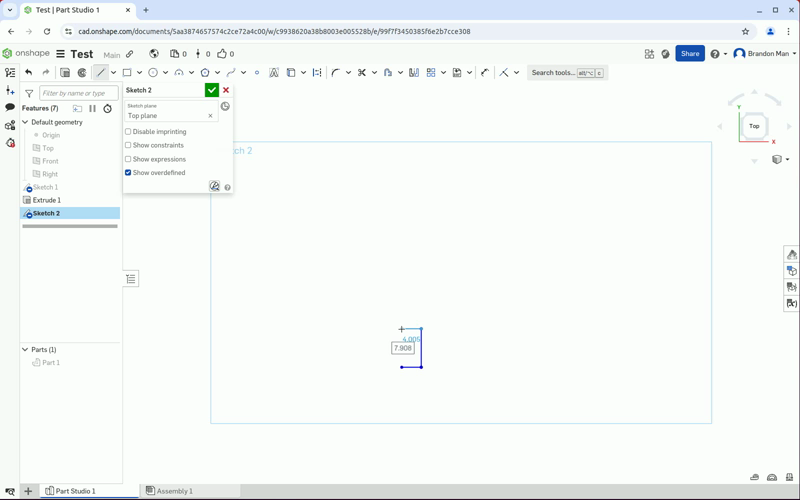
mouse_move(431, 328)
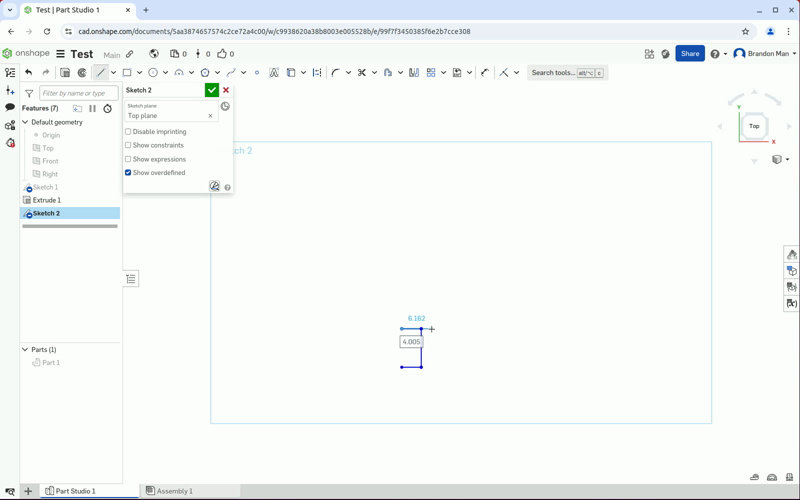
key_down(shift)
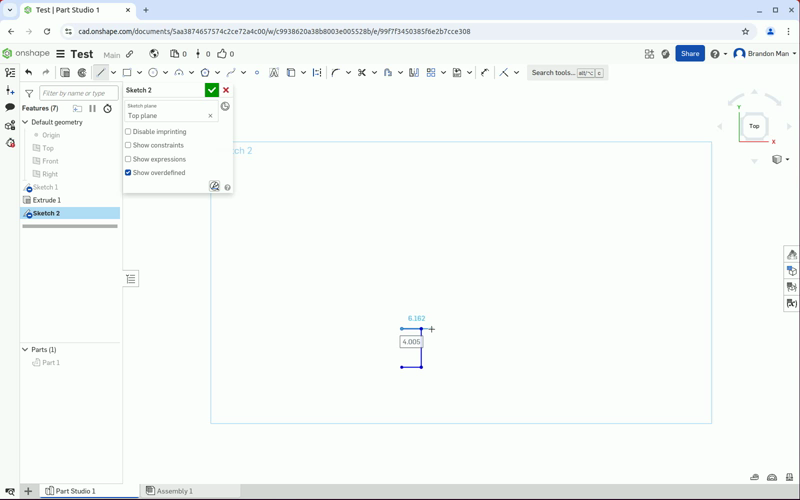
mouse_move(401, 367)
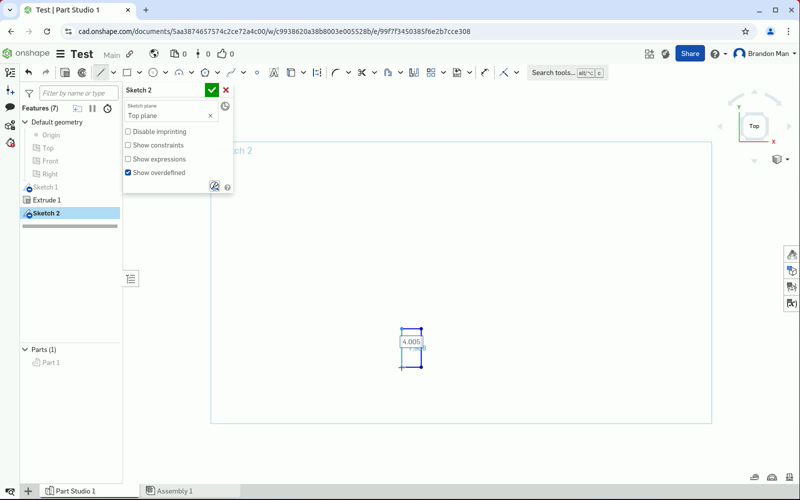
key_up(shift)
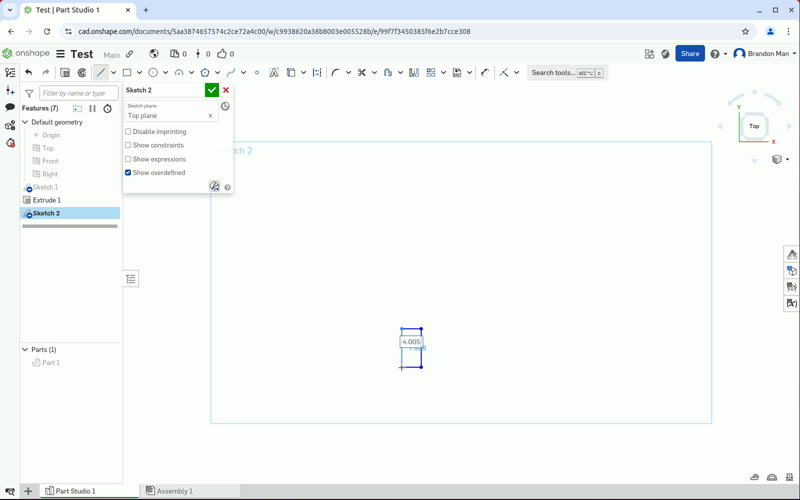
click(401, 367)
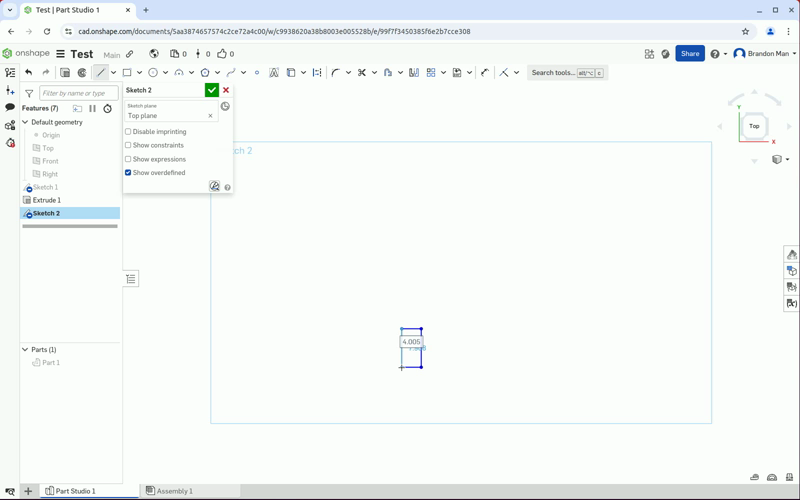
key(esc)
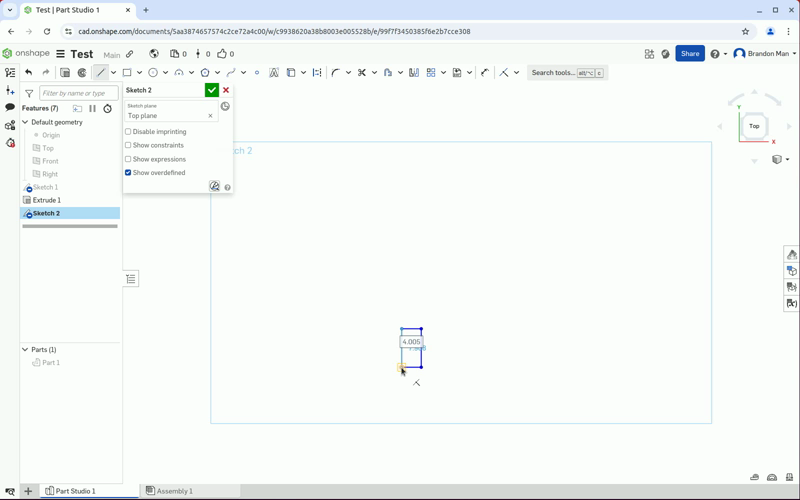
mouse_move(413, 341)
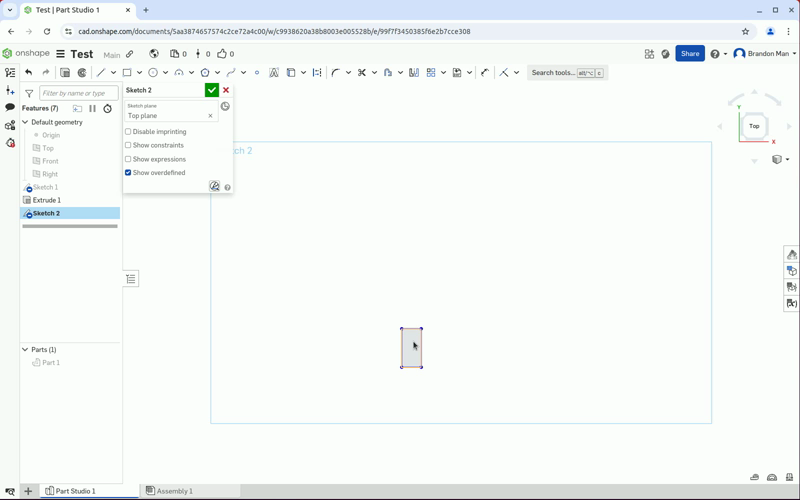
scroll(6)
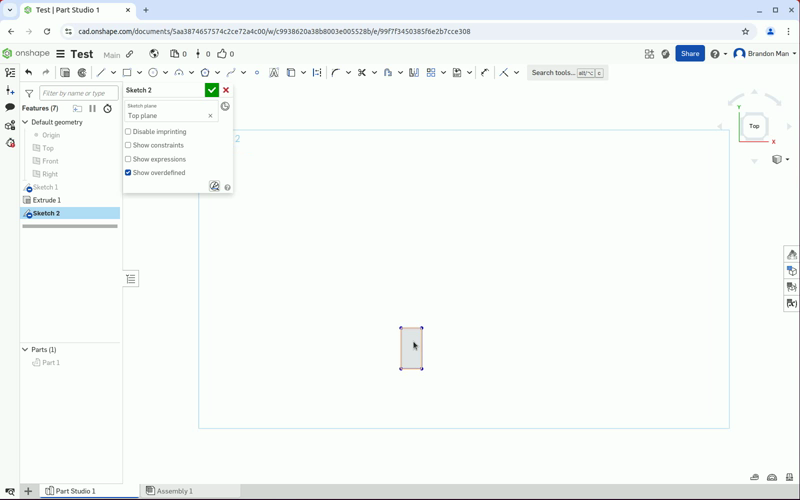
scroll(6)
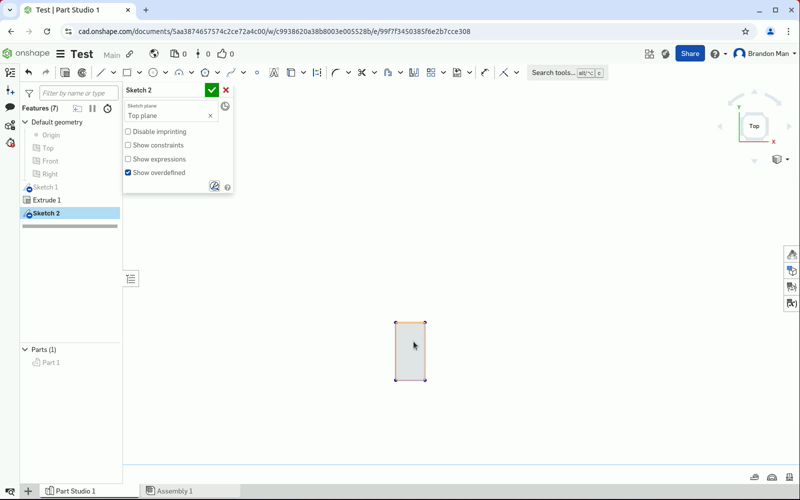
scroll(6)
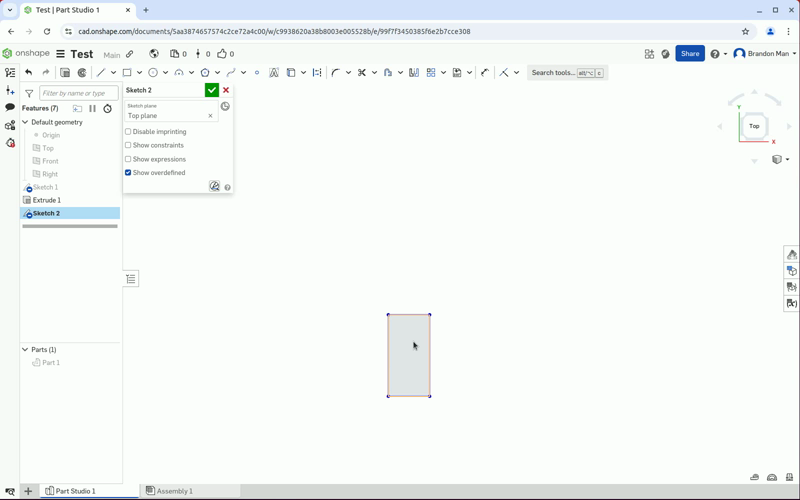
scroll(6)
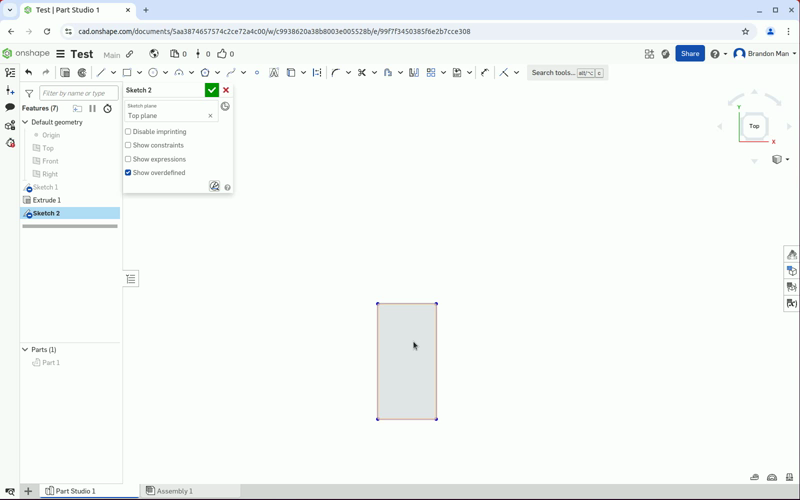
scroll(6)
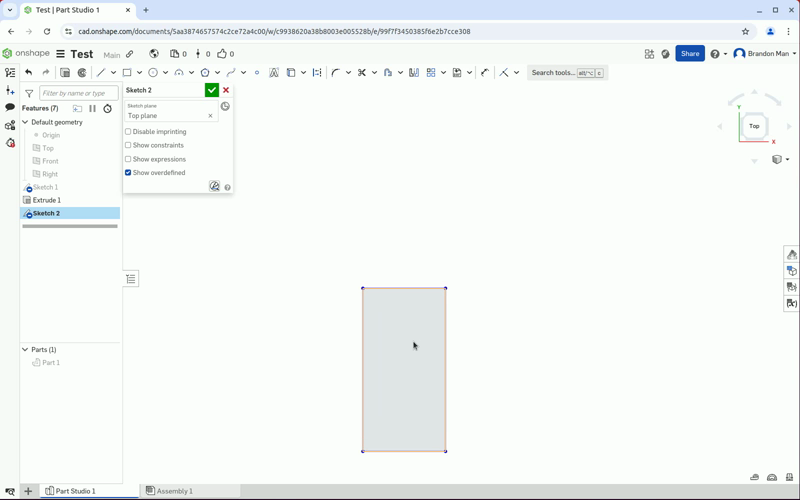
scroll(6)
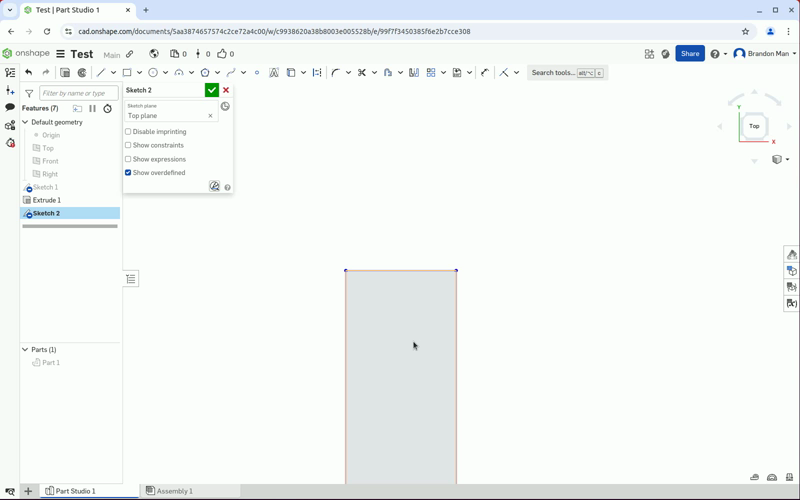
scroll(6)
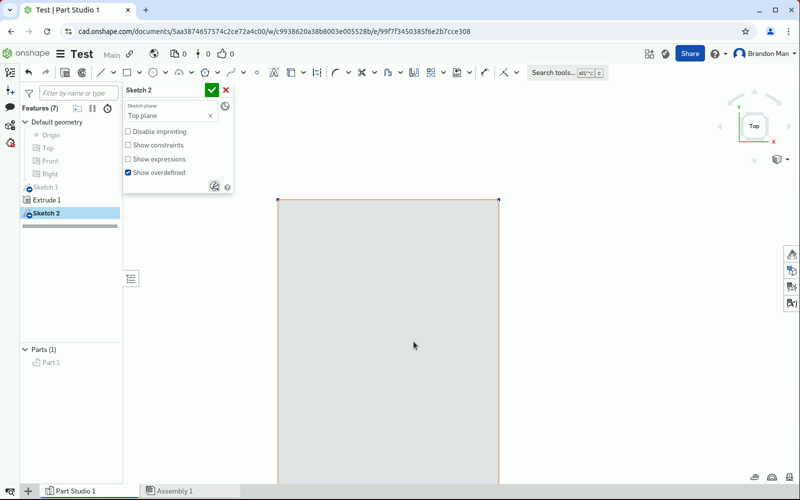
click(413, 341)
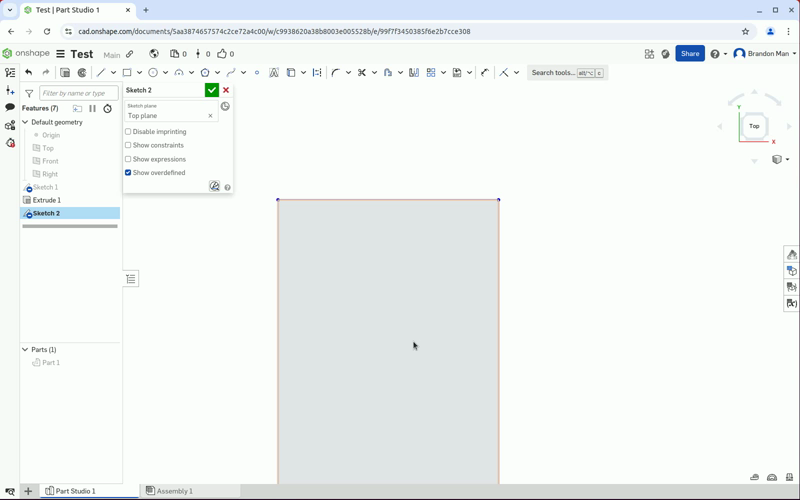
scroll(-6)
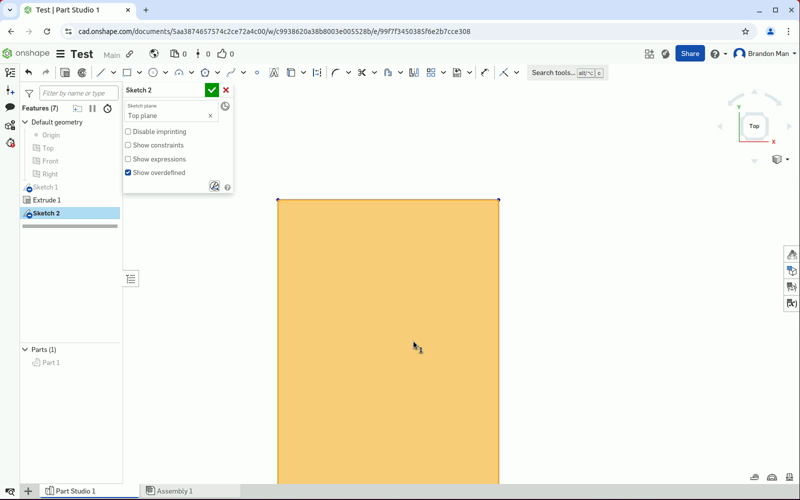
scroll(-6)
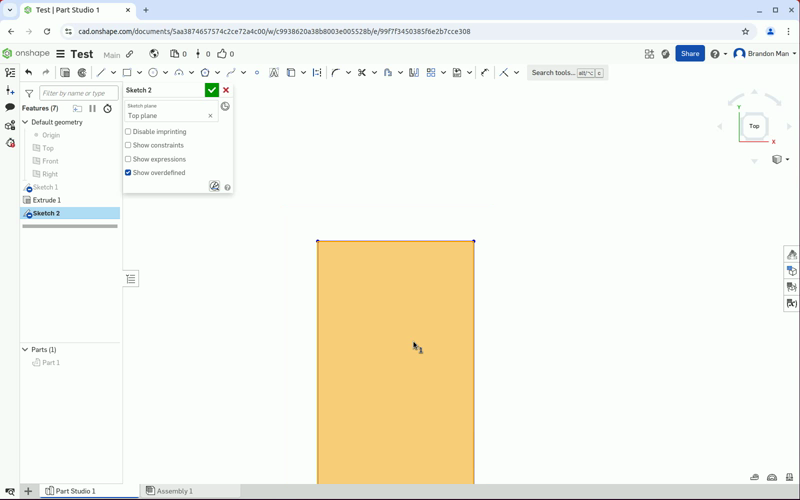
scroll(-6)
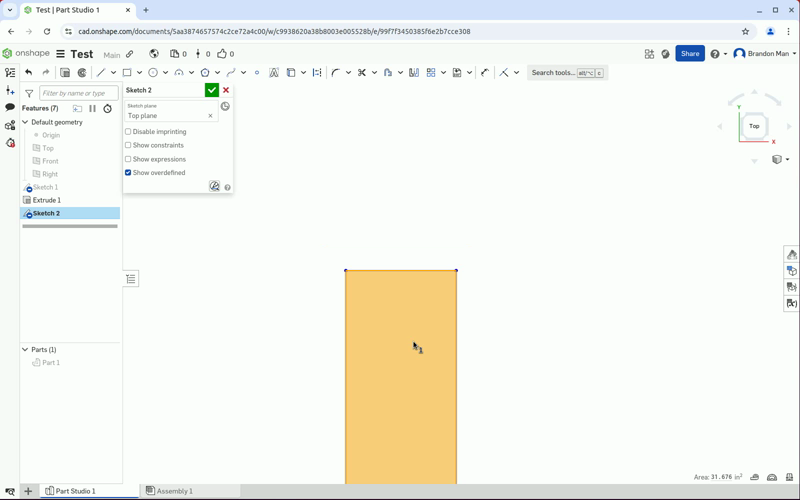
scroll(-6)
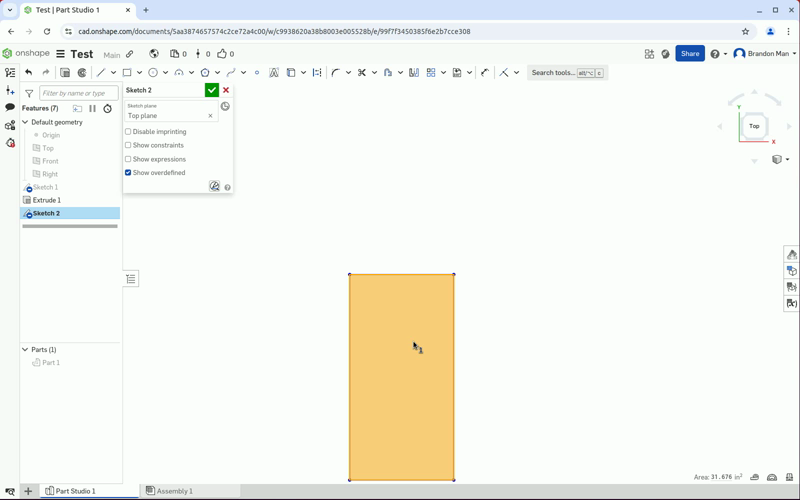
scroll(-6)
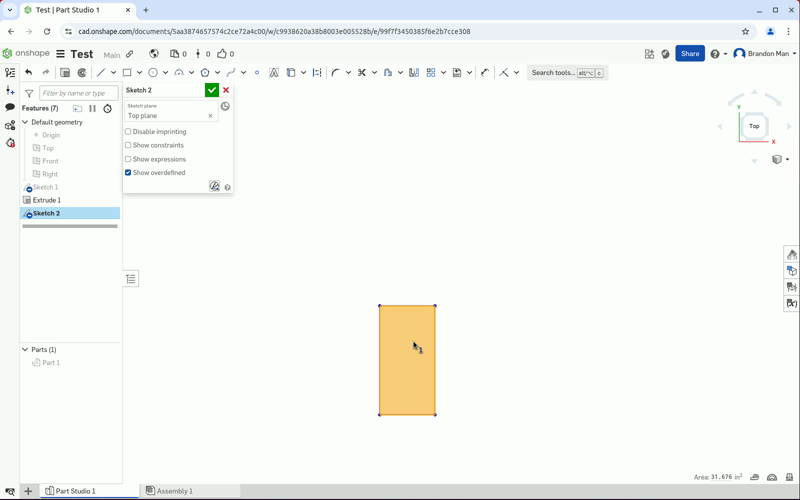
scroll(-6)
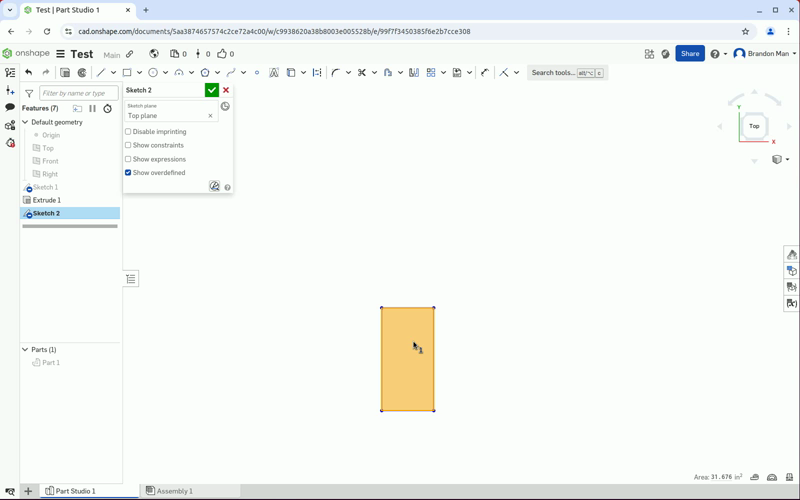
scroll(-6)
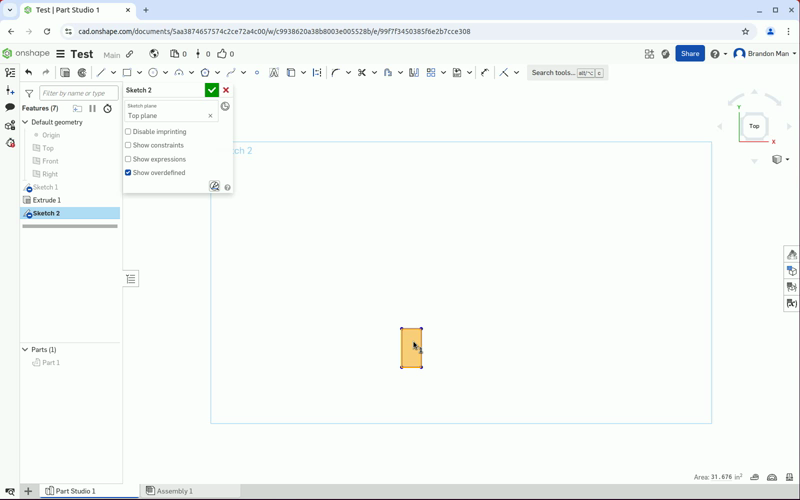
mouse_move(73, 352)
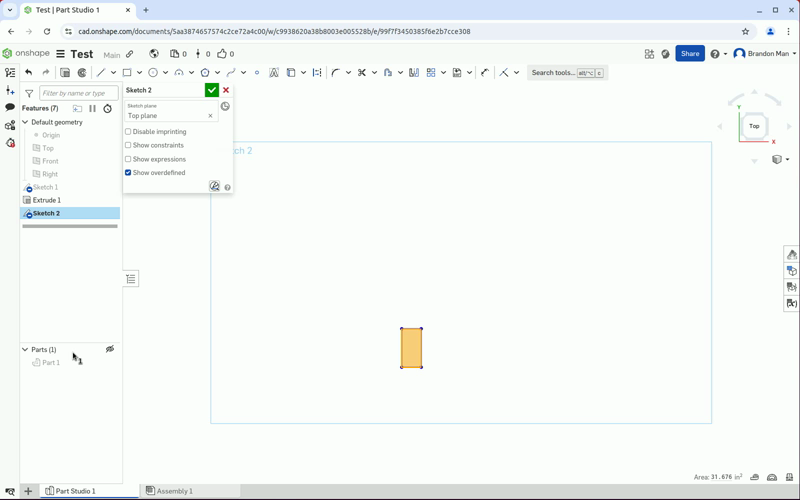
key(shift+y)
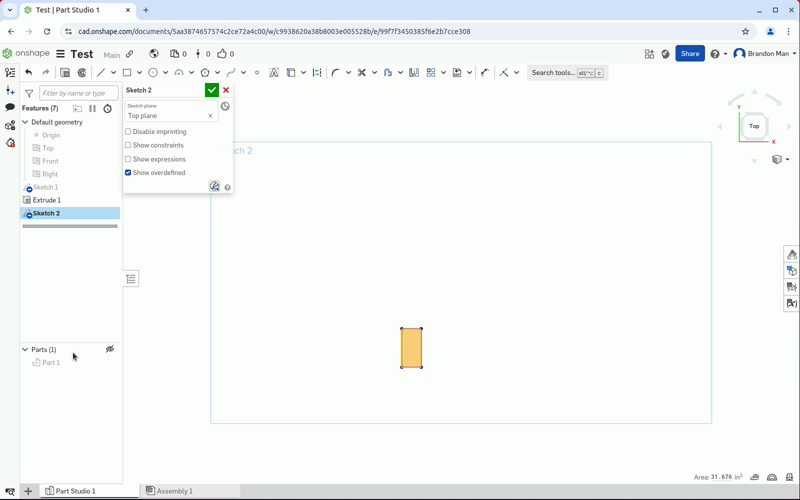
key(shift+e)
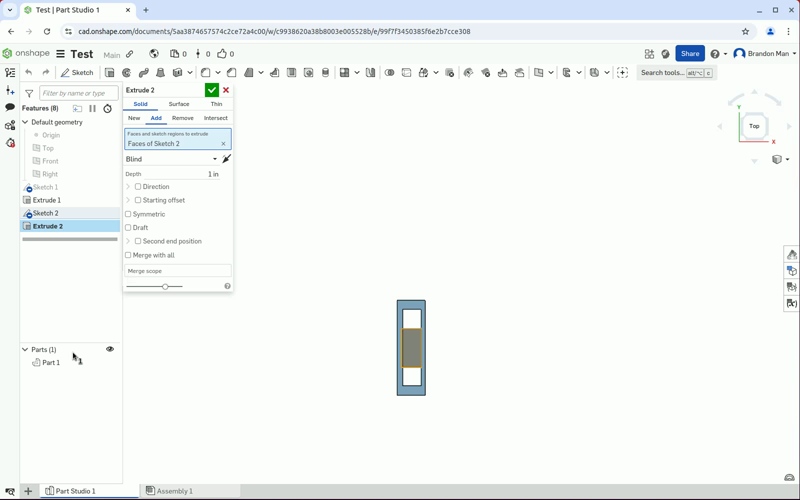
mouse_move(143, 106)
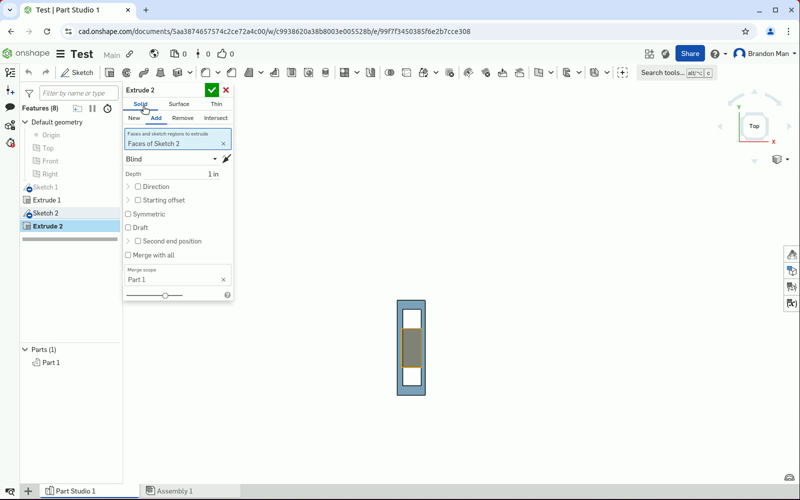
click(143, 106)
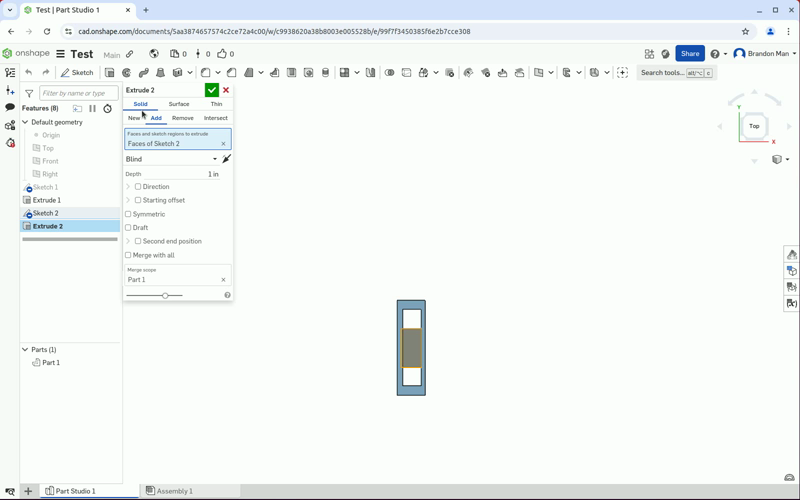
mouse_move(137, 120)
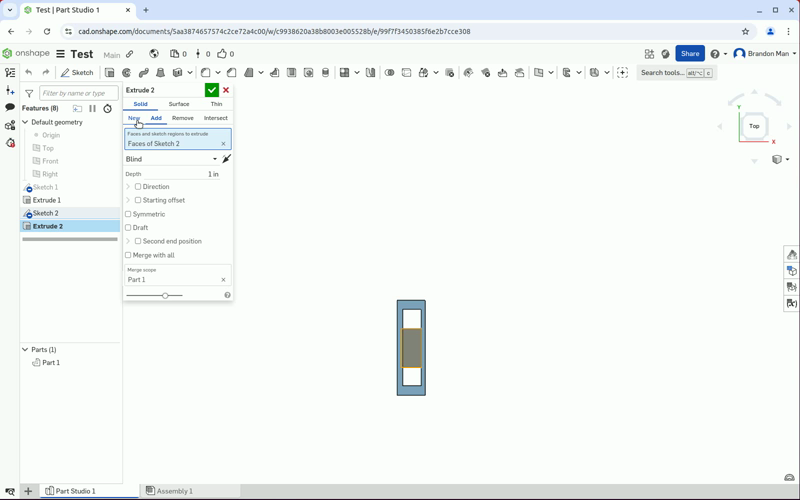
click(137, 120)
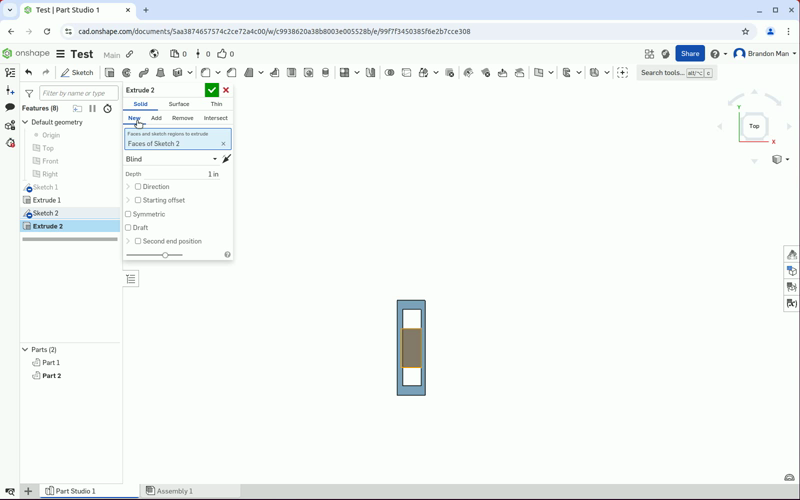
key(tab, 4)
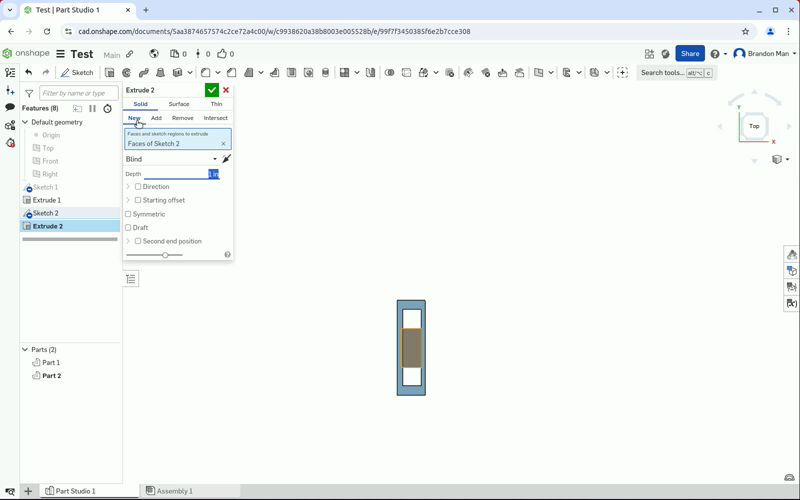
text(0.963)
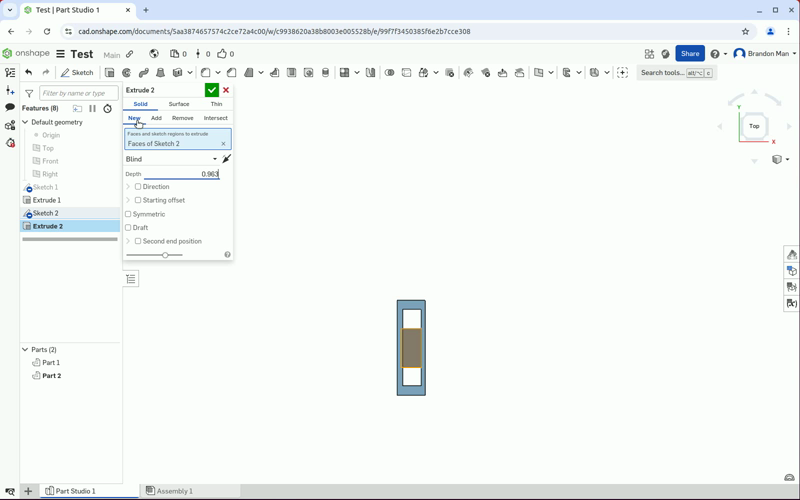
key(enter)
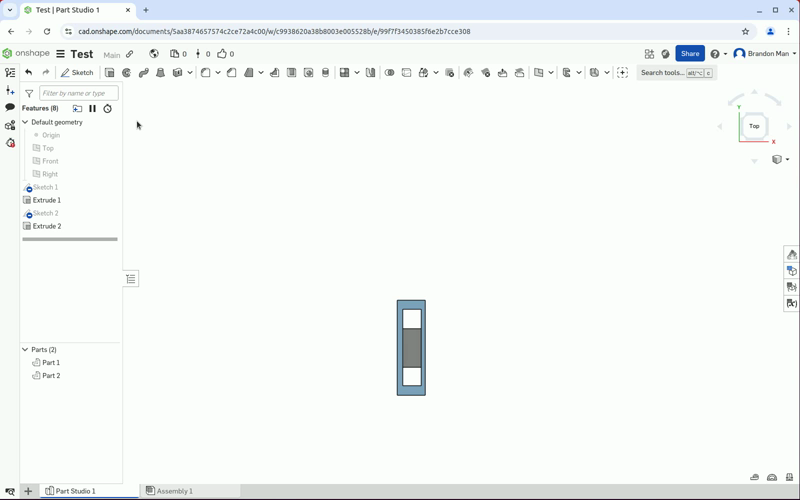
key(shift+h)
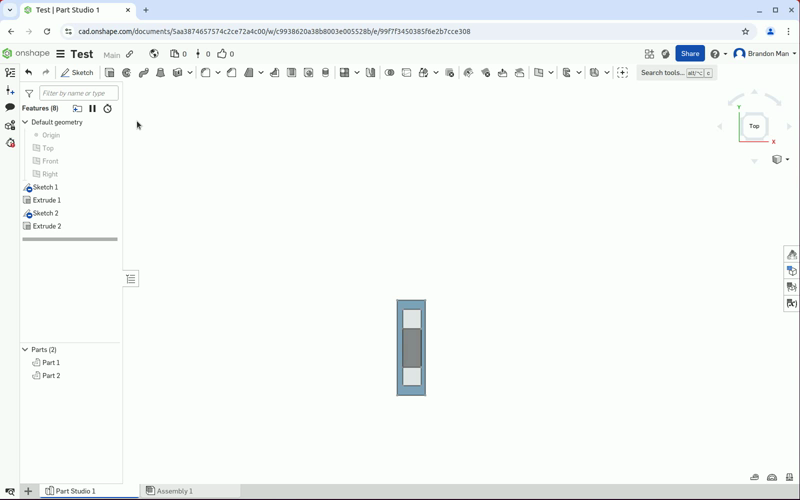
key(shift+h)
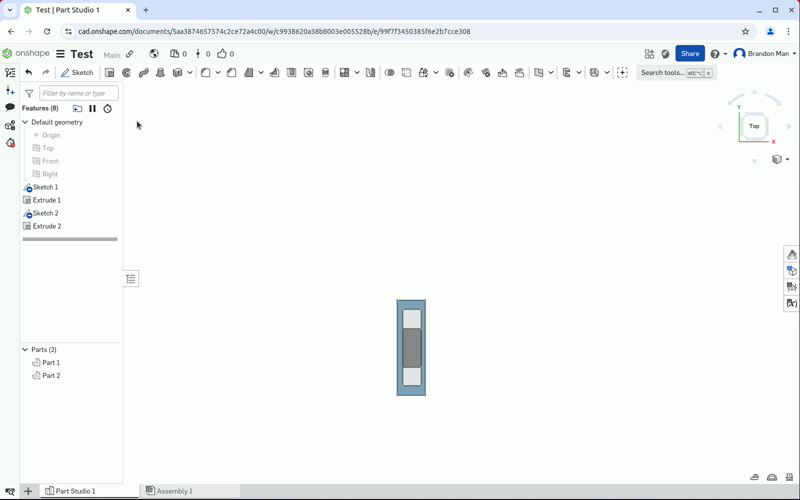
key(shift+7)
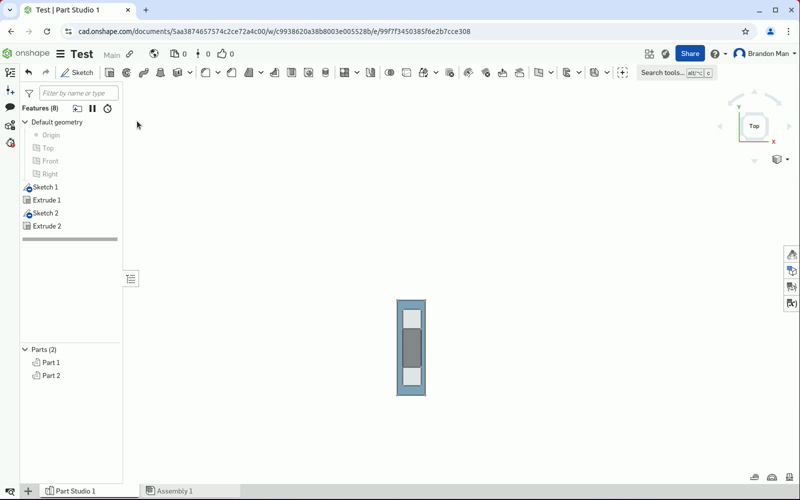
key(up, 3)
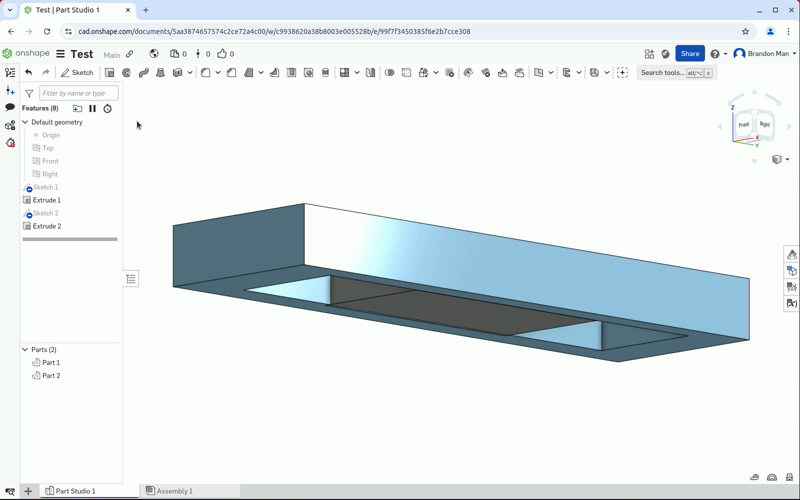
key(left, 3)
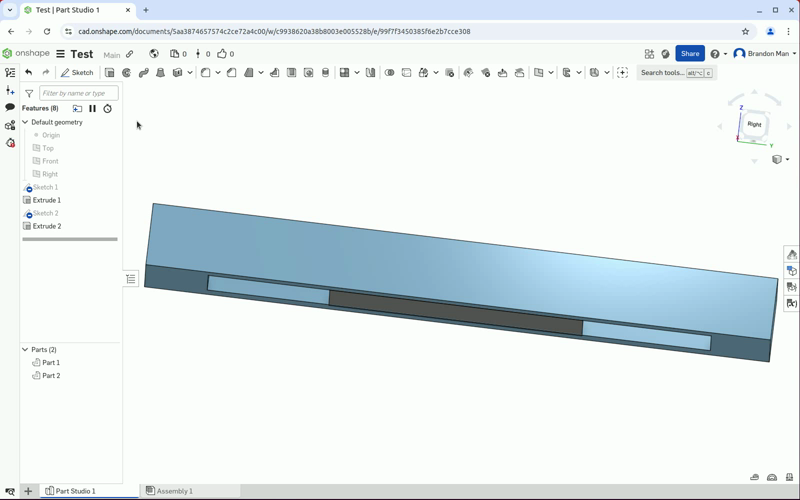
key(right, 3)
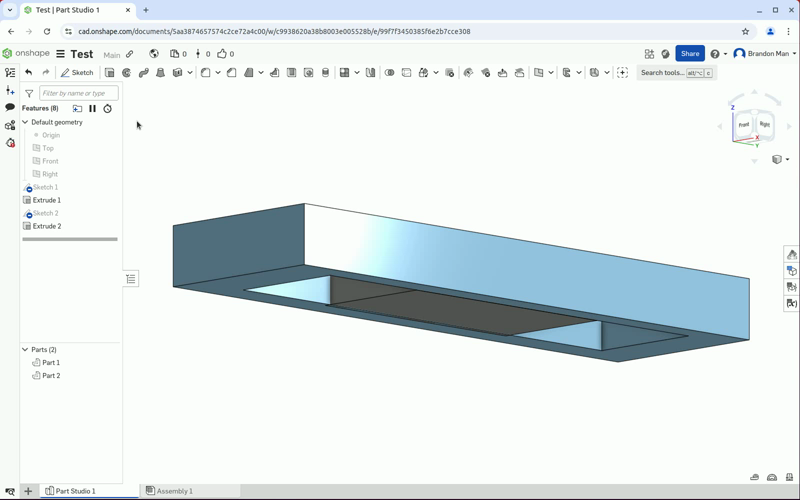
key(down, 3)
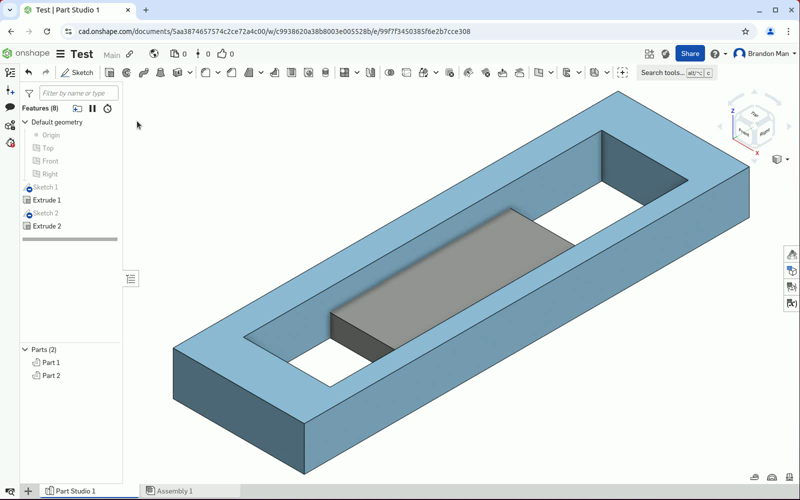
mouse_move(73, 189)
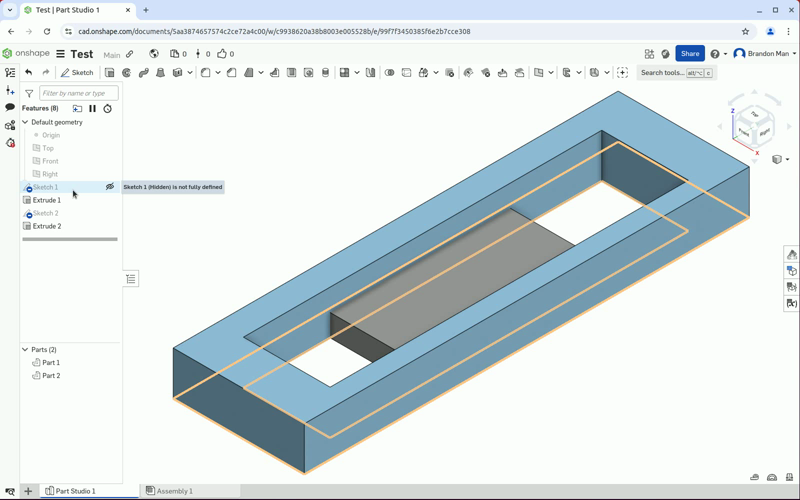
click(73, 189)